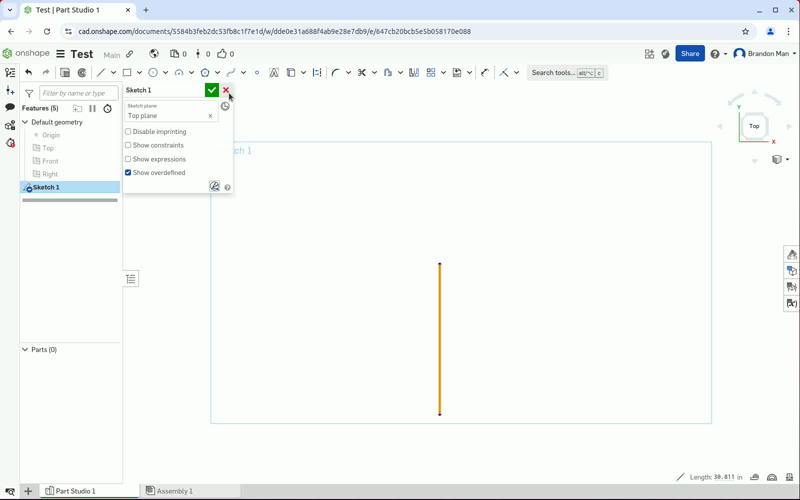
key(shift+h)
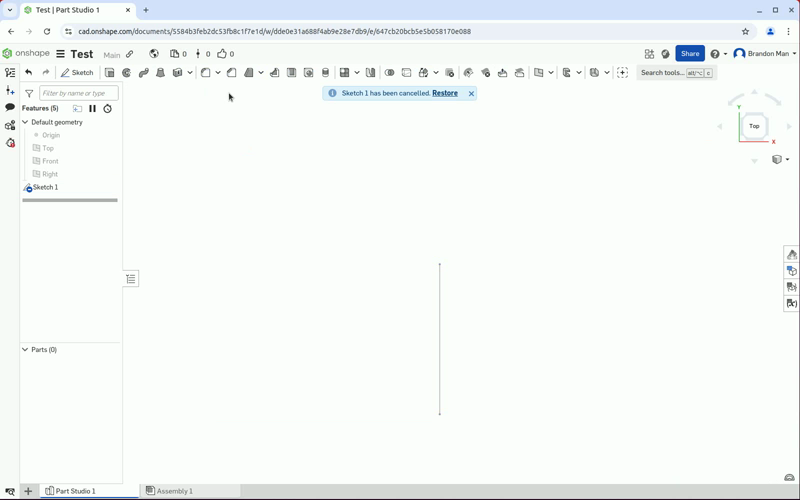
key(shift+s)
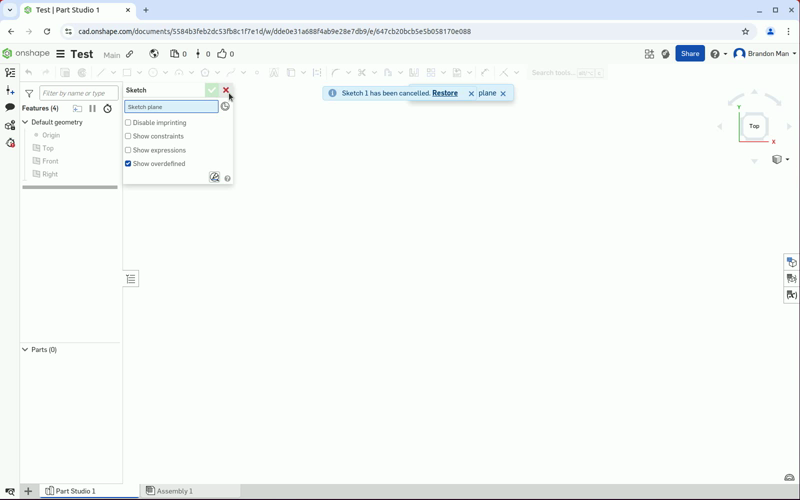
mouse_move(73, 150)
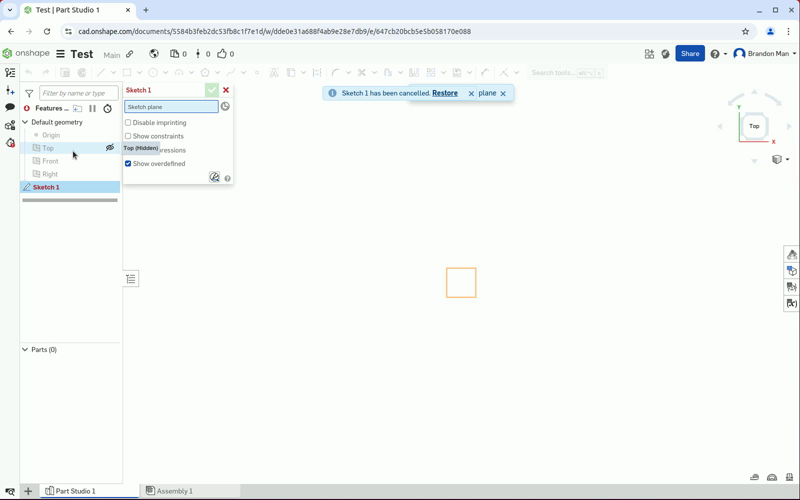
click(73, 150)
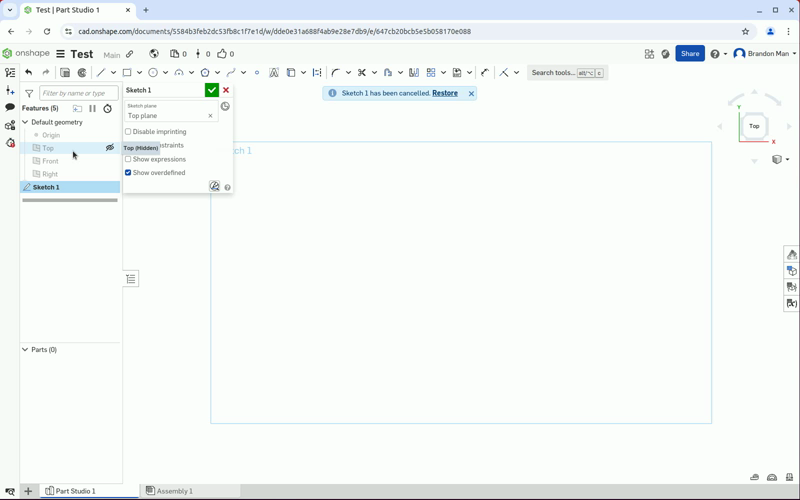
mouse_move(73, 352)
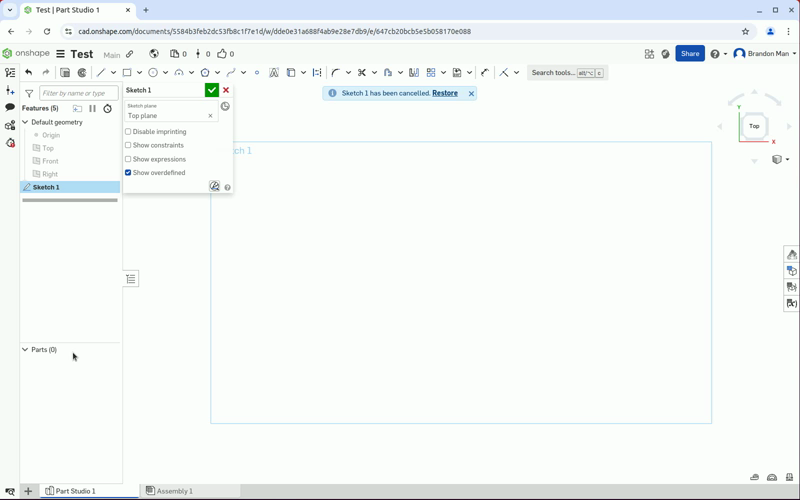
key(y)
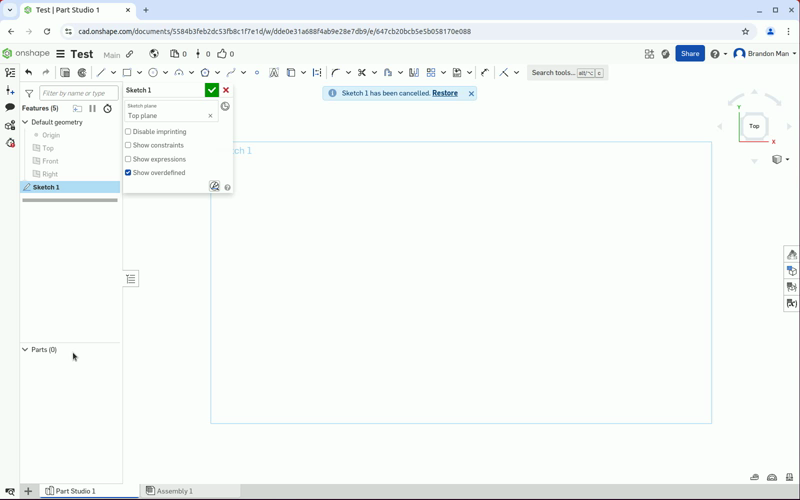
key(l)
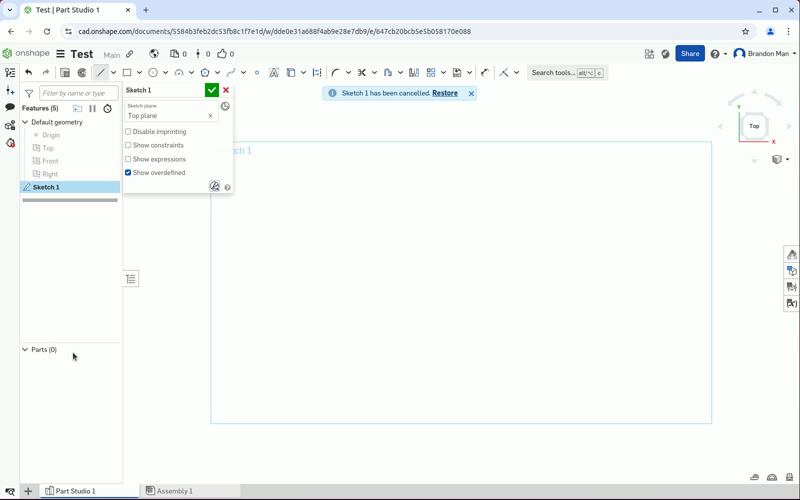
key_down(shift)
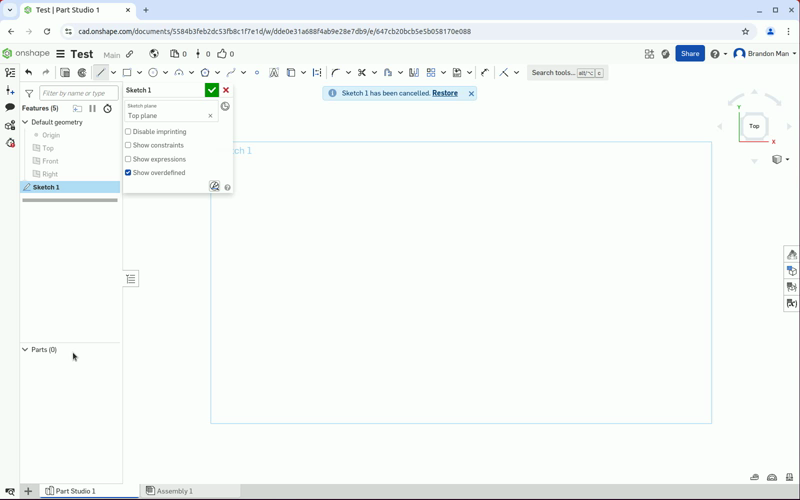
mouse_move(348, 376)
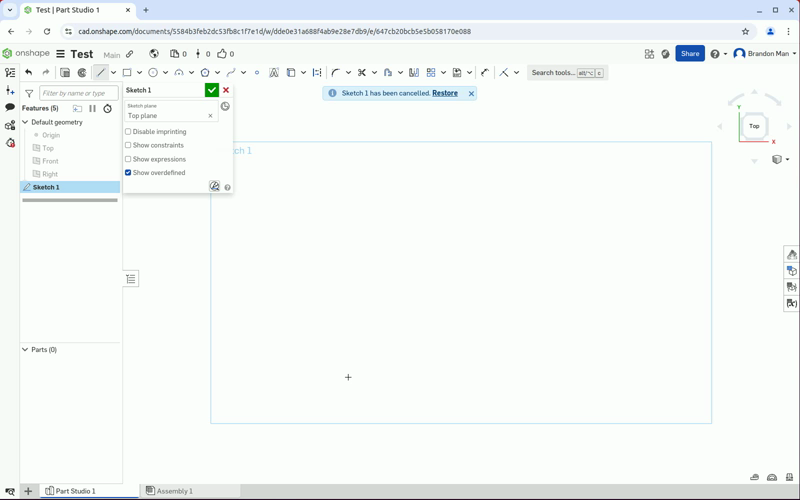
click(348, 376)
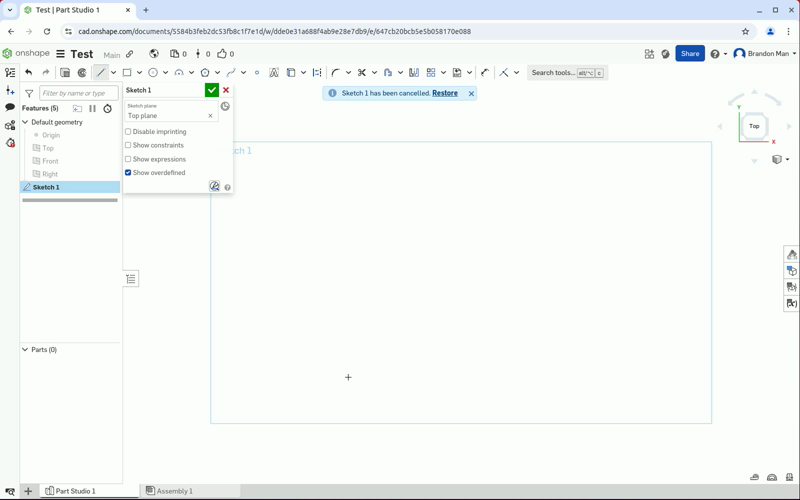
key_up(shift)
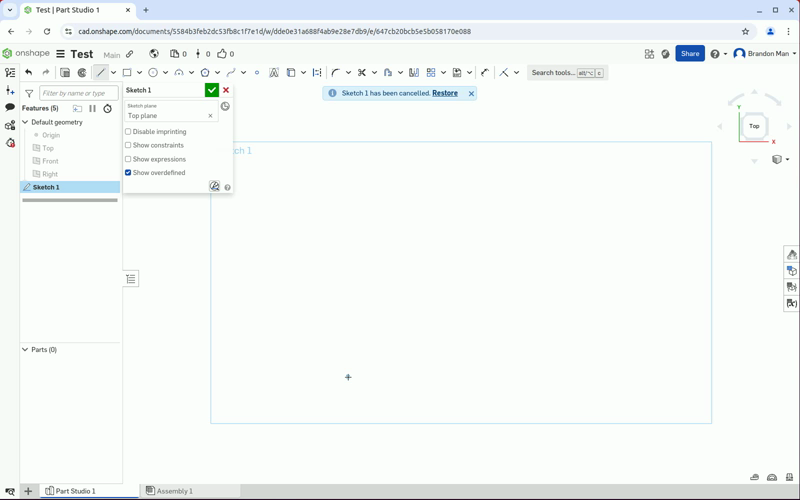
key_down(shift)
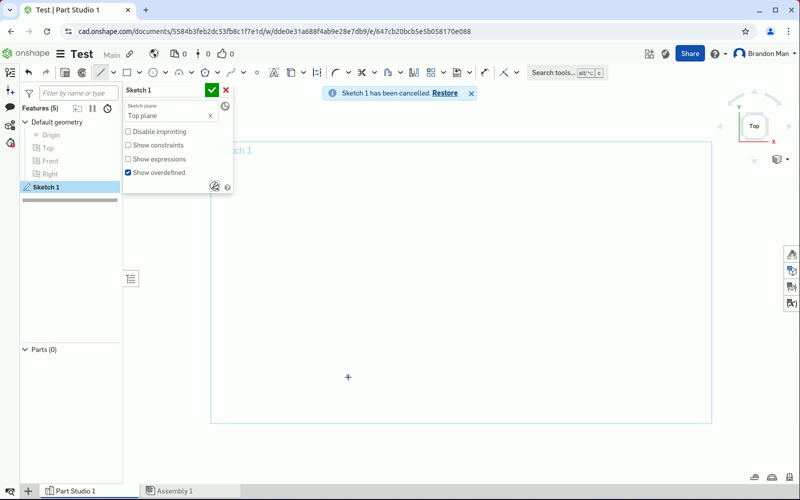
mouse_move(572, 376)
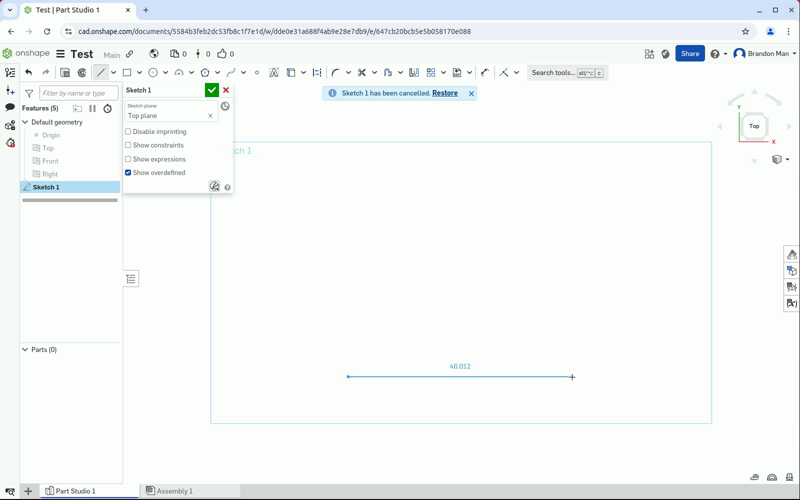
click(572, 376)
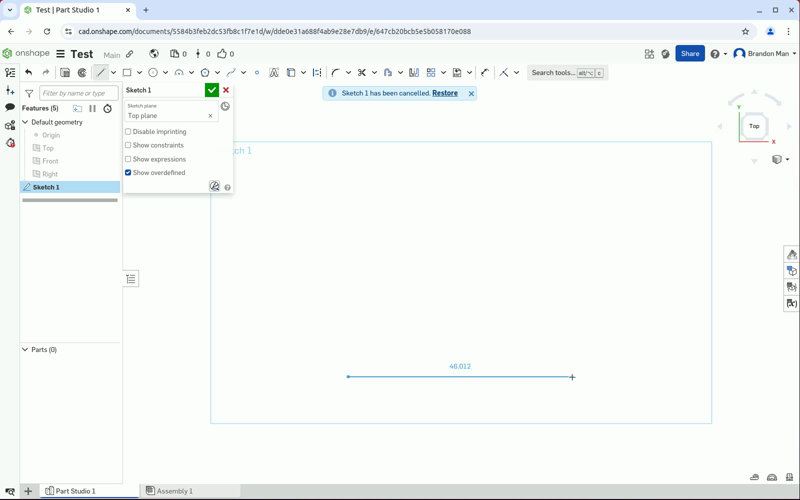
key_up(shift)
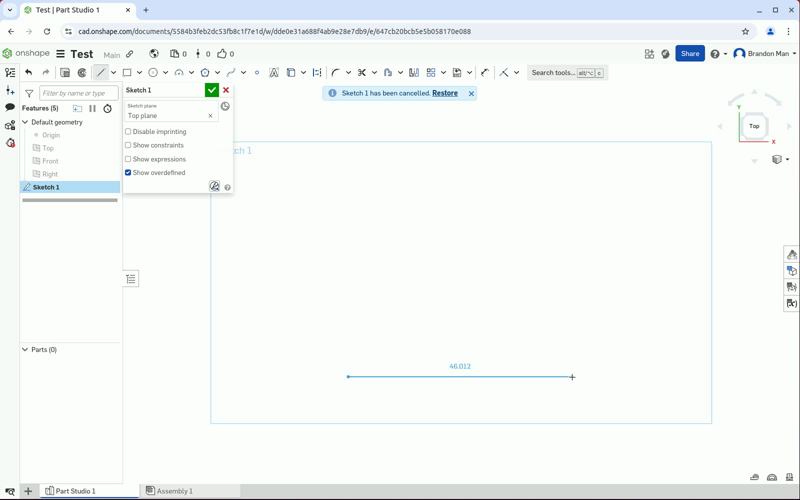
key_down(shift)
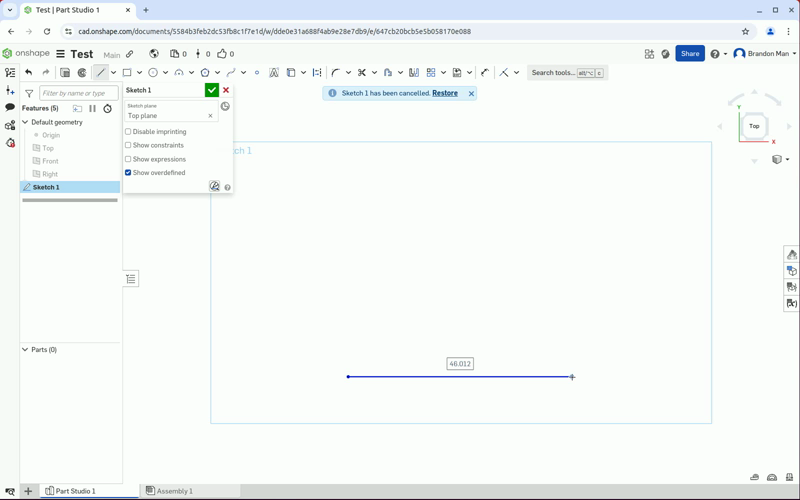
mouse_move(572, 190)
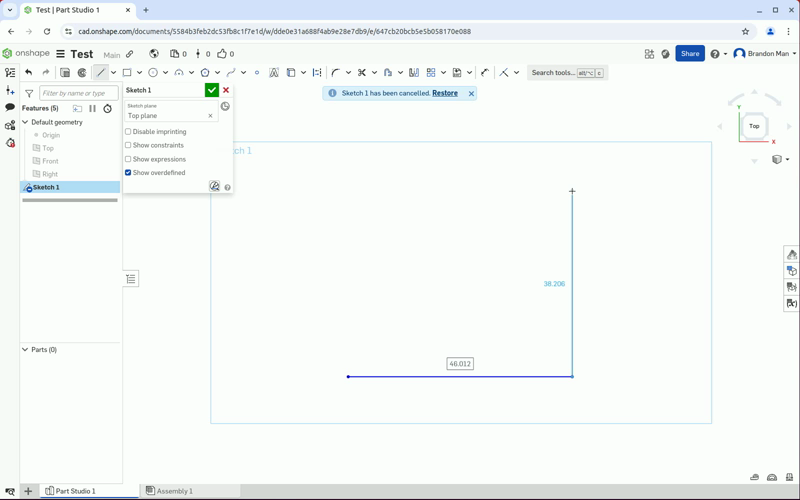
click(572, 190)
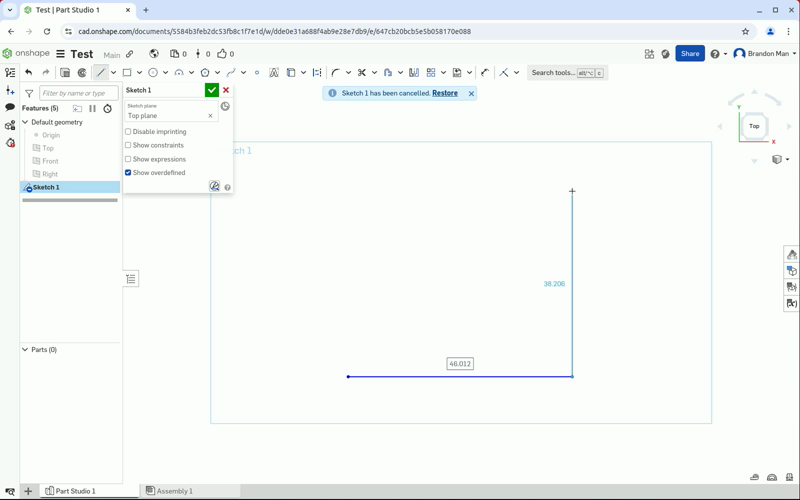
key_up(shift)
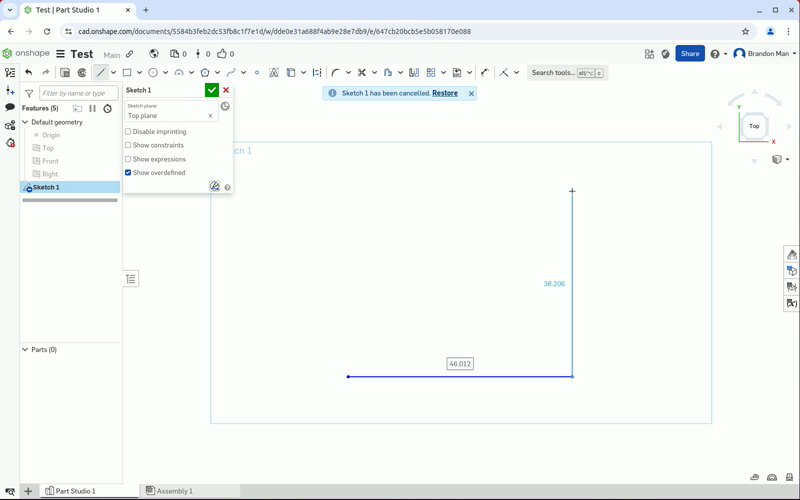
key_down(shift)
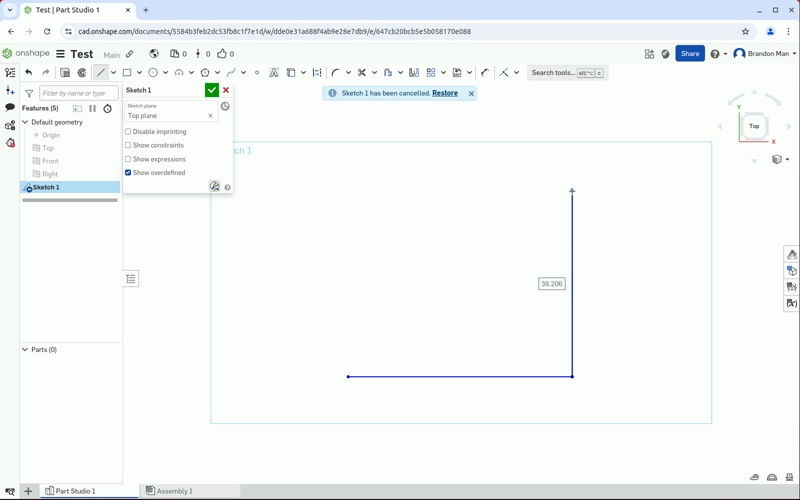
mouse_move(348, 190)
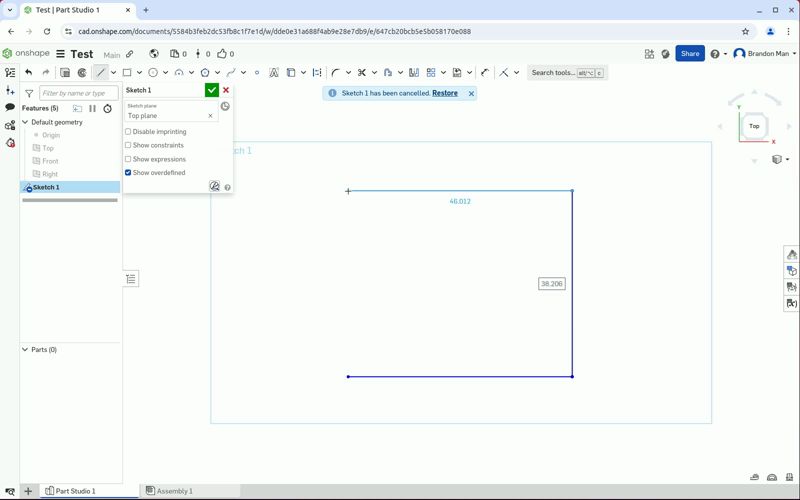
click(348, 190)
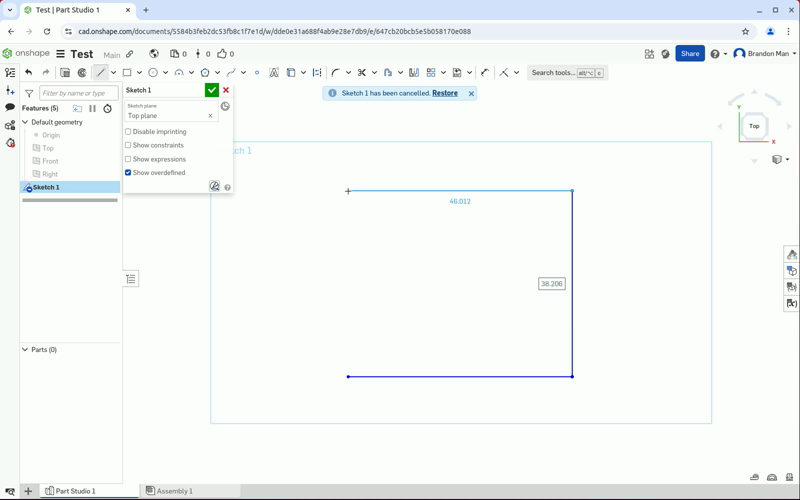
key_up(shift)
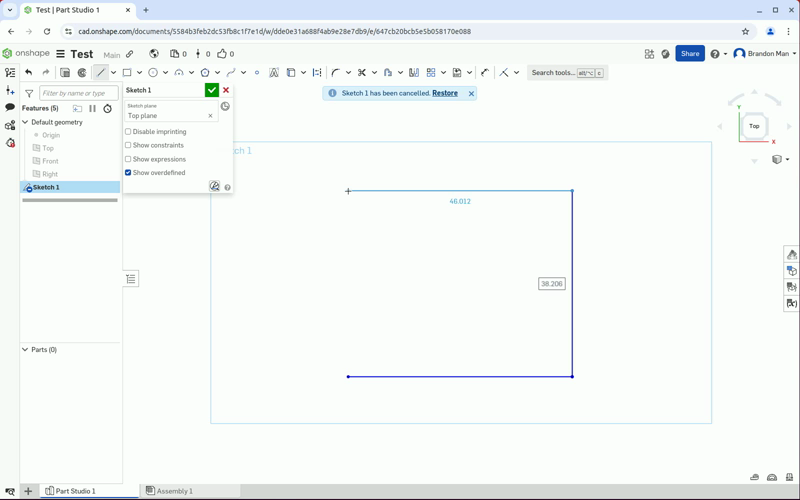
key_down(shift)
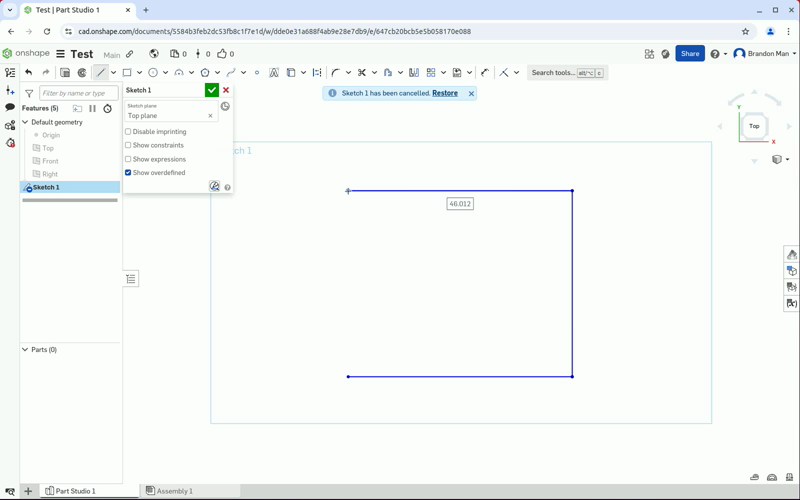
mouse_move(348, 376)
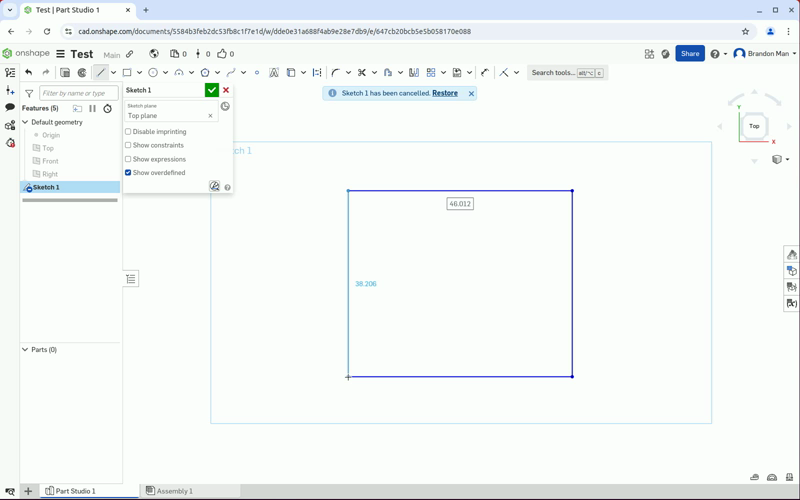
key_up(shift)
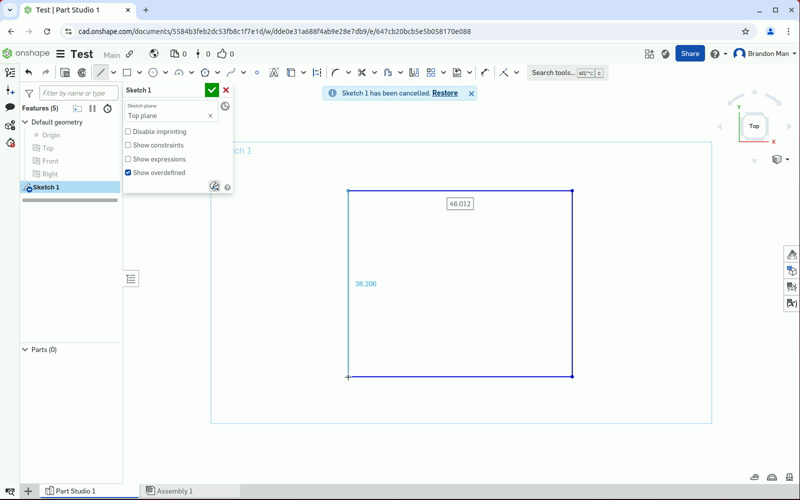
click(348, 376)
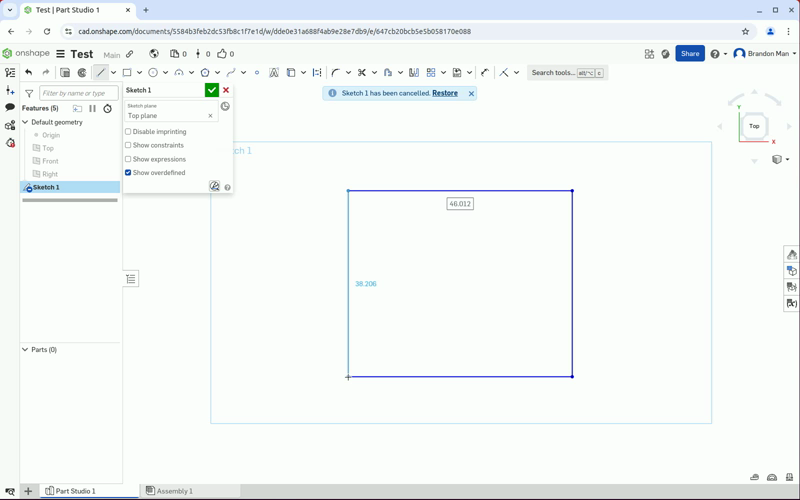
key(esc)
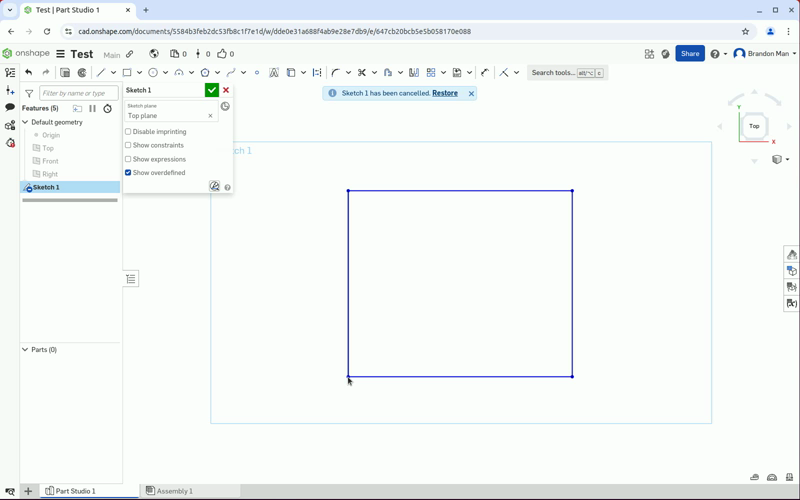
mouse_move(514, 338)
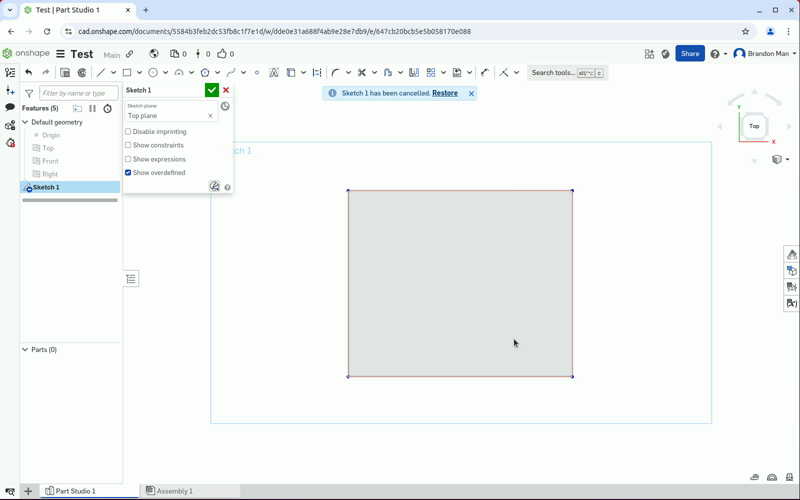
click(514, 338)
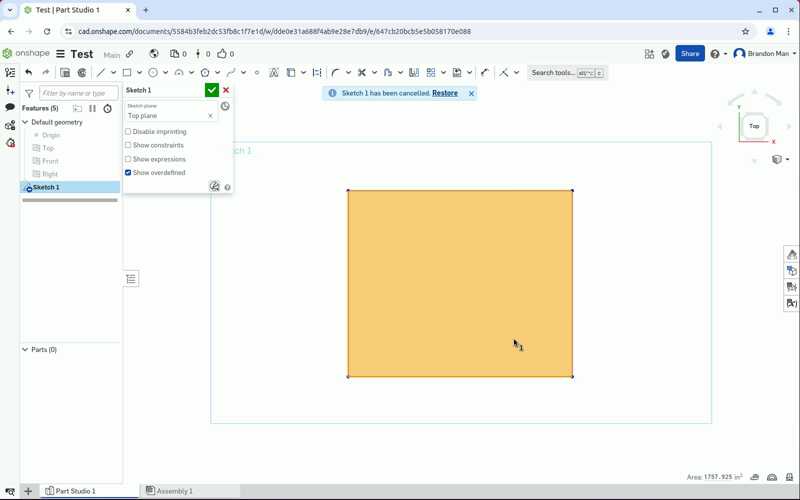
mouse_move(73, 352)
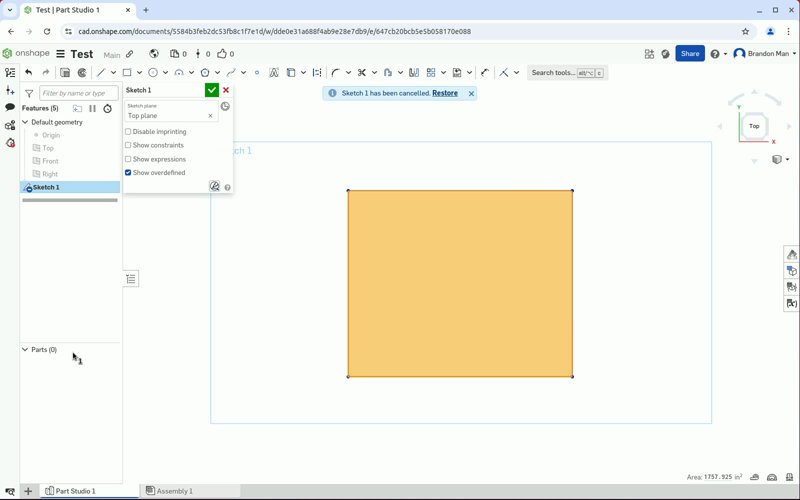
key(shift+y)
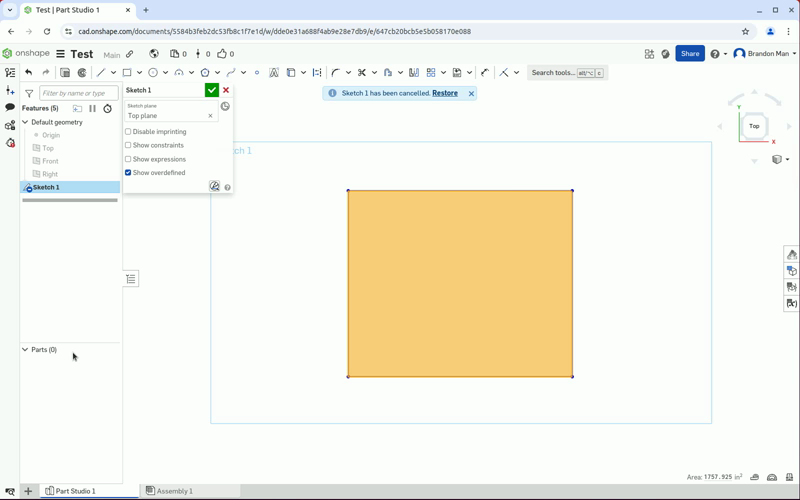
key(shift+e)
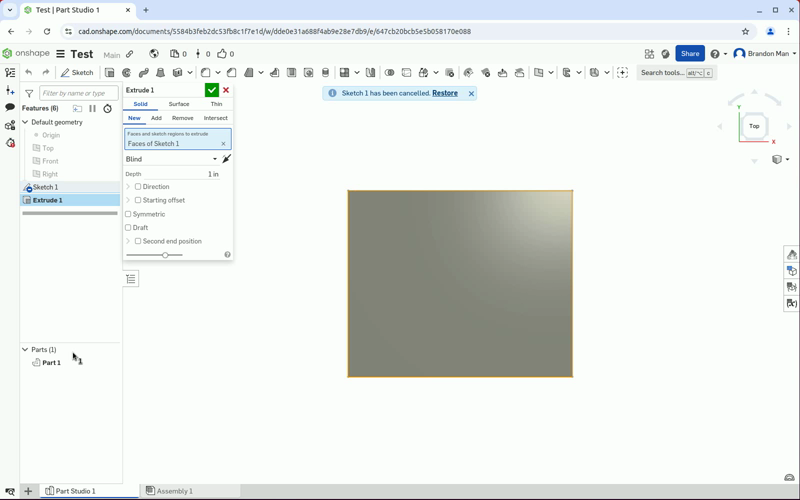
mouse_move(143, 106)
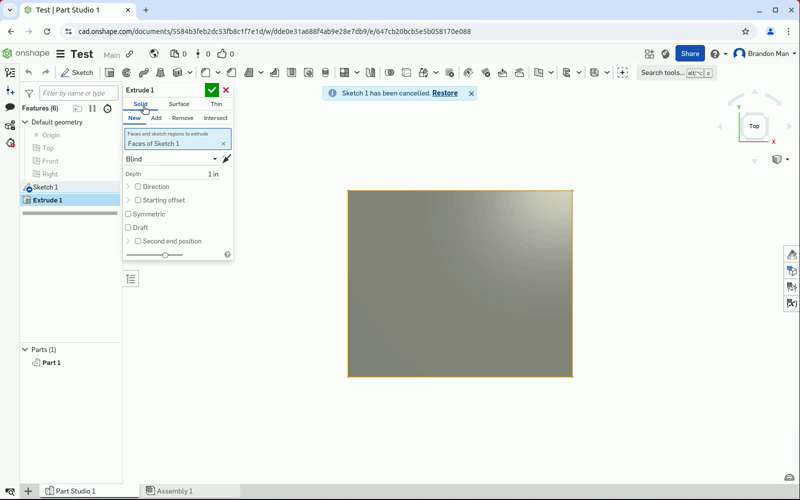
click(143, 106)
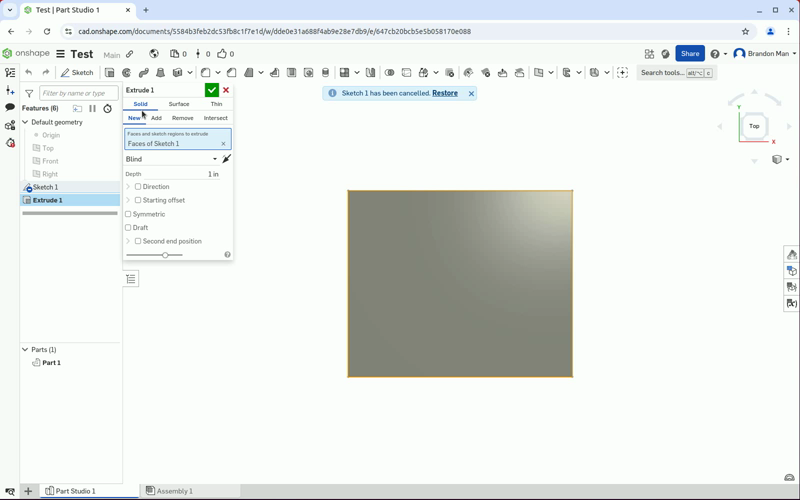
mouse_move(137, 120)
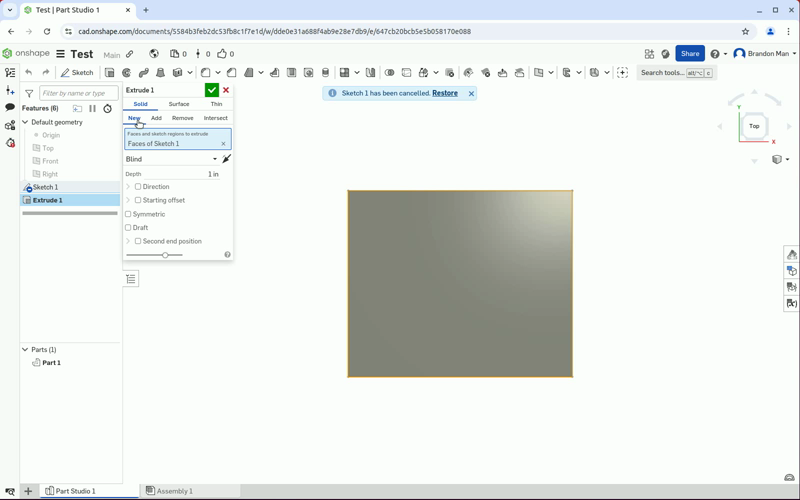
click(137, 120)
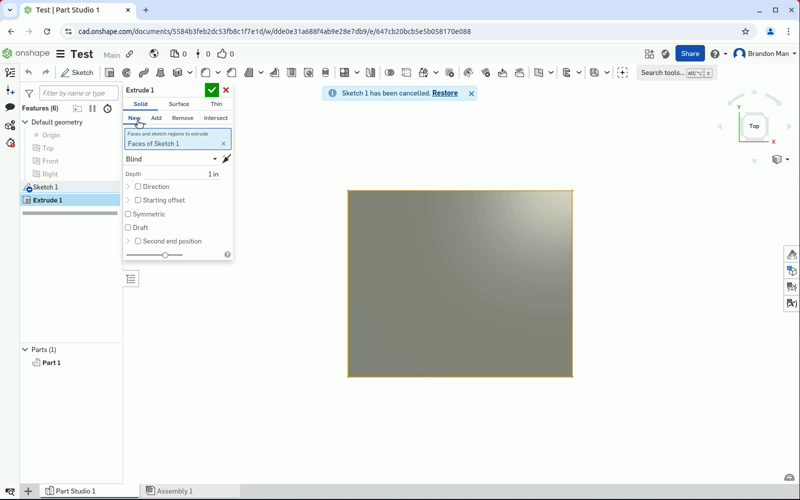
key(tab, 4)
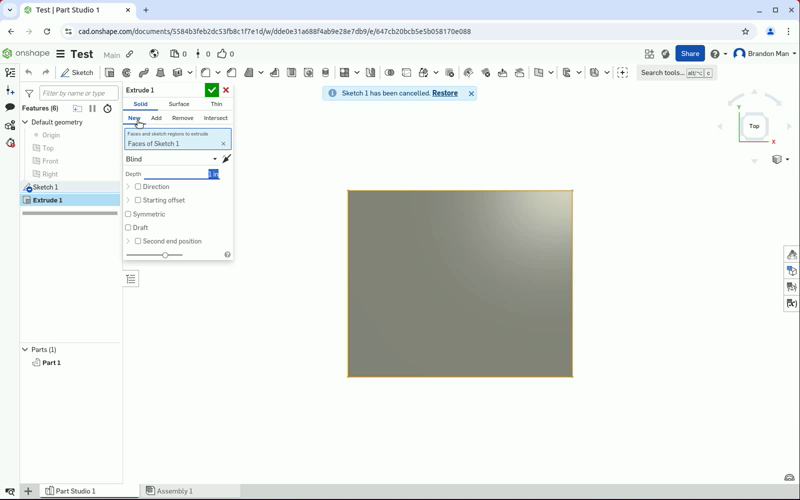
text(2.407)
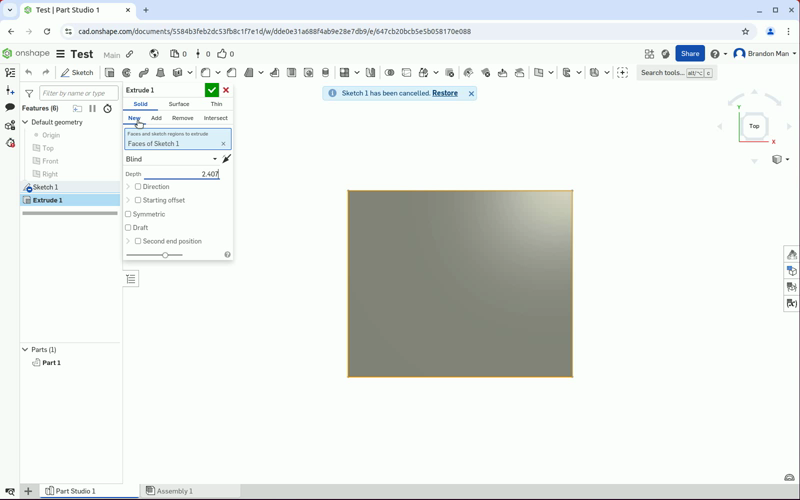
key(enter)
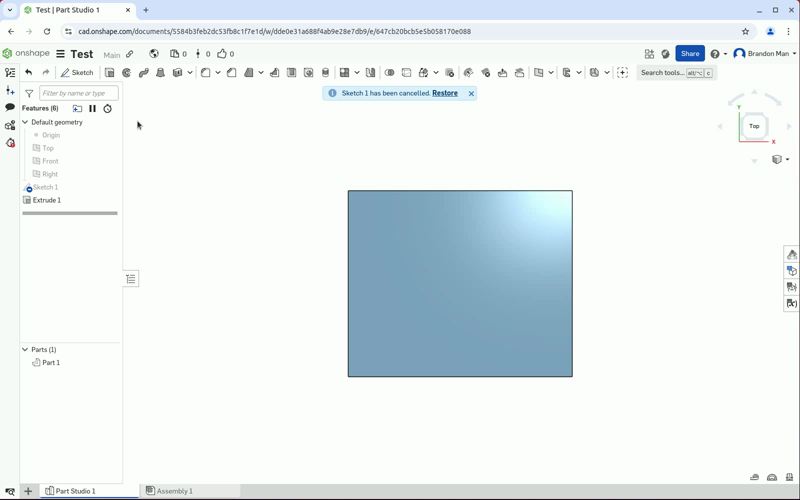
key(shift+h)
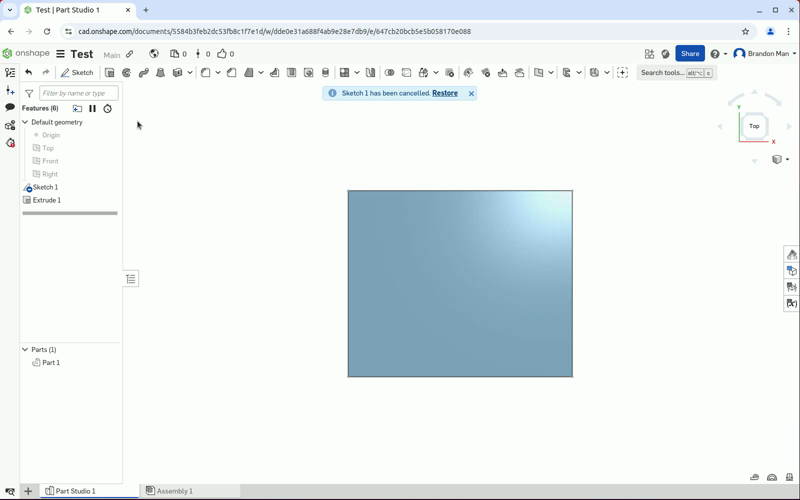
key(shift+h)
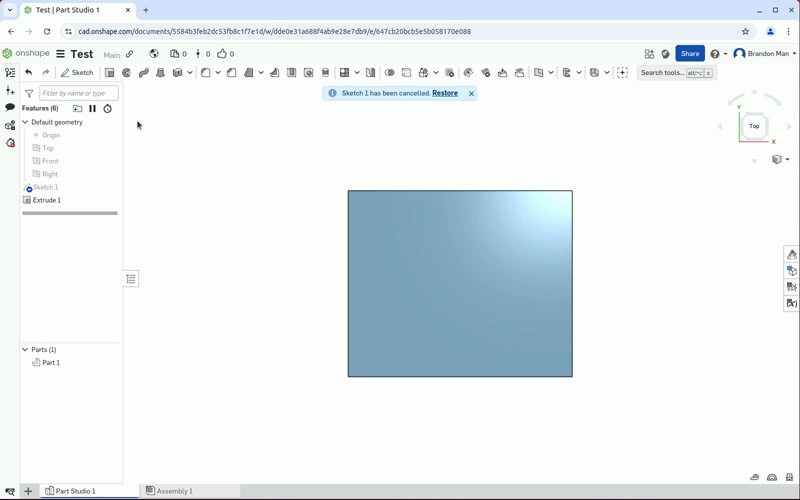
mouse_move(73, 189)
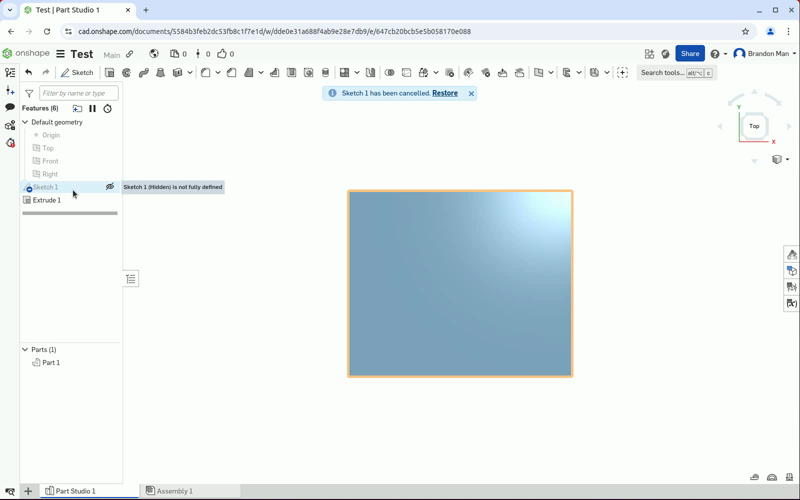
click(73, 189)
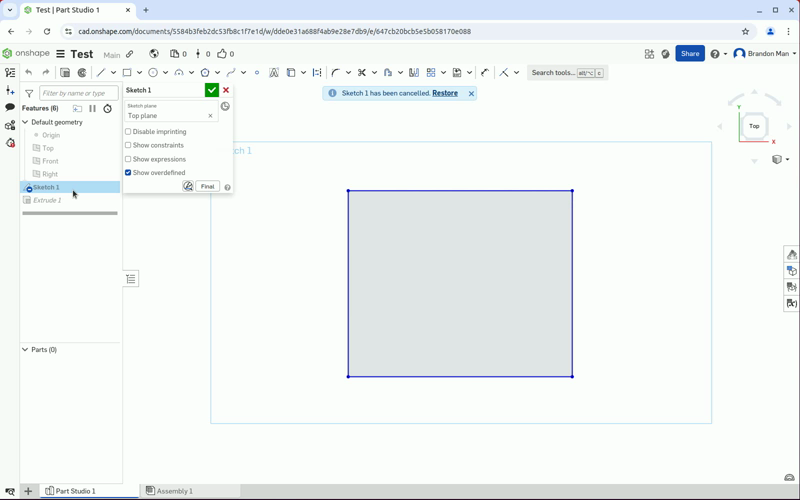
mouse_move(229, 92)
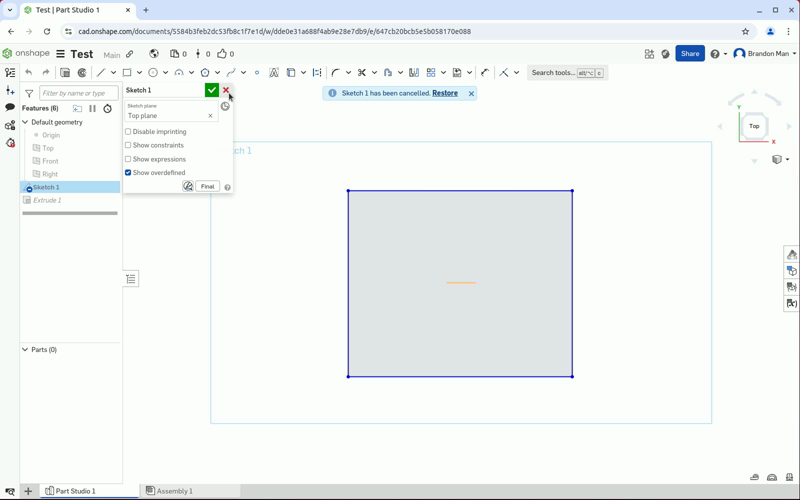
click(229, 92)
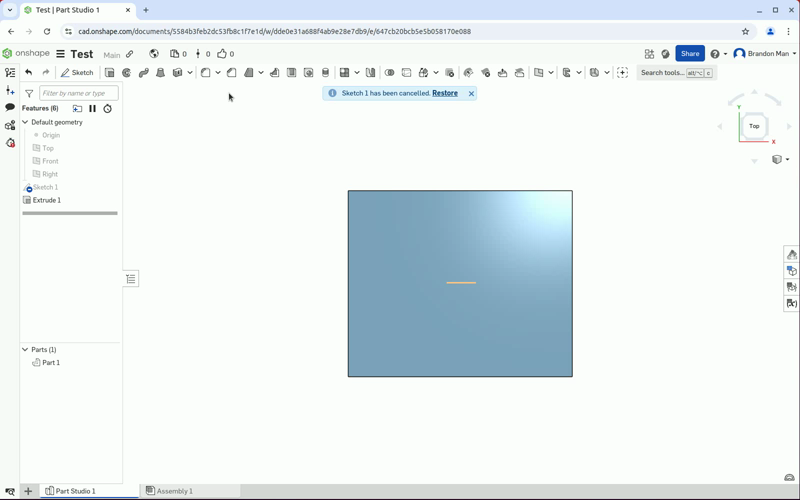
mouse_move(541, 75)
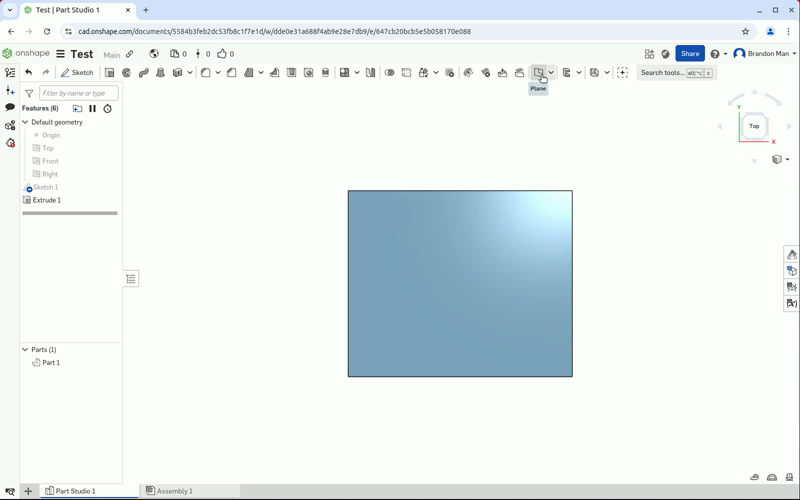
click(541, 75)
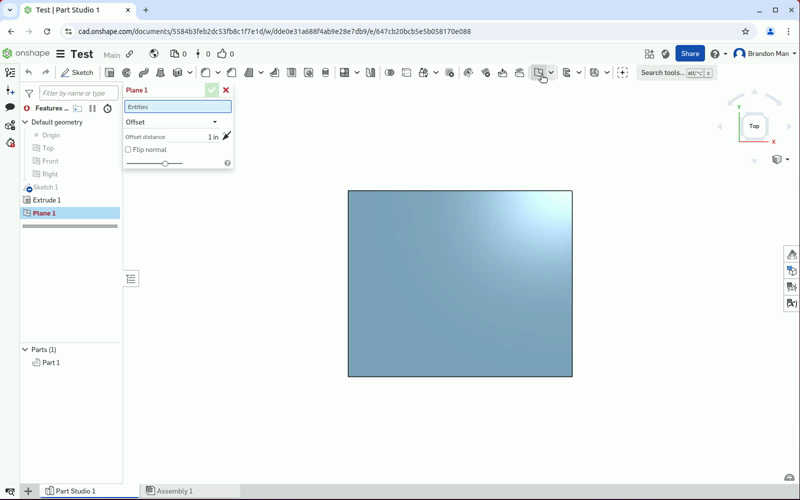
mouse_move(73, 150)
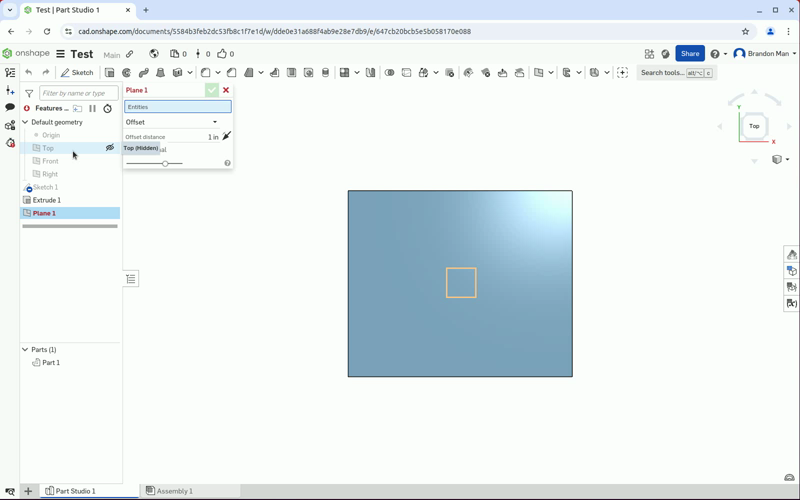
click(73, 150)
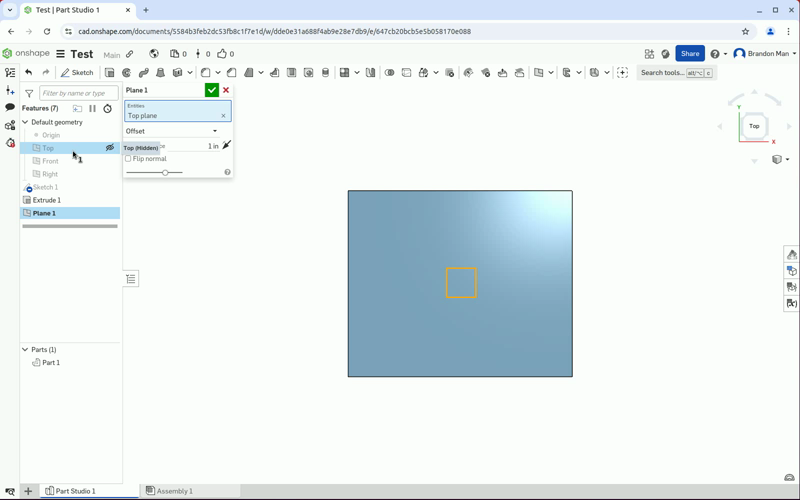
key(tab, 2)
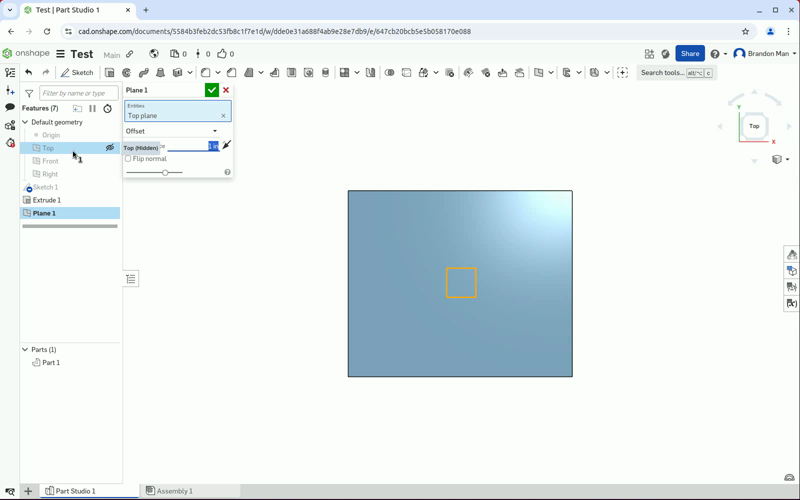
text(2.403)
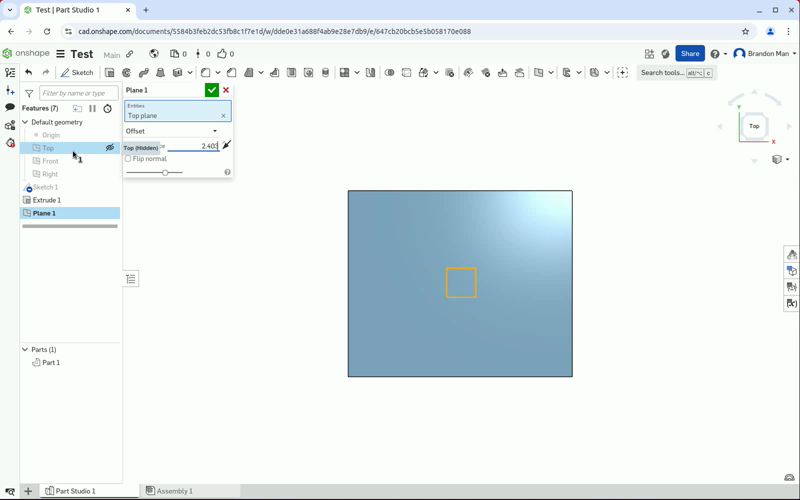
key(enter, 2)
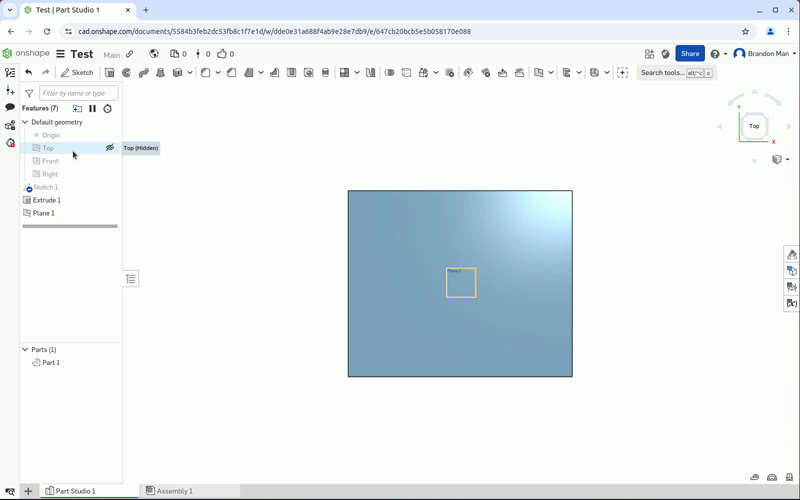
key(shift+s)
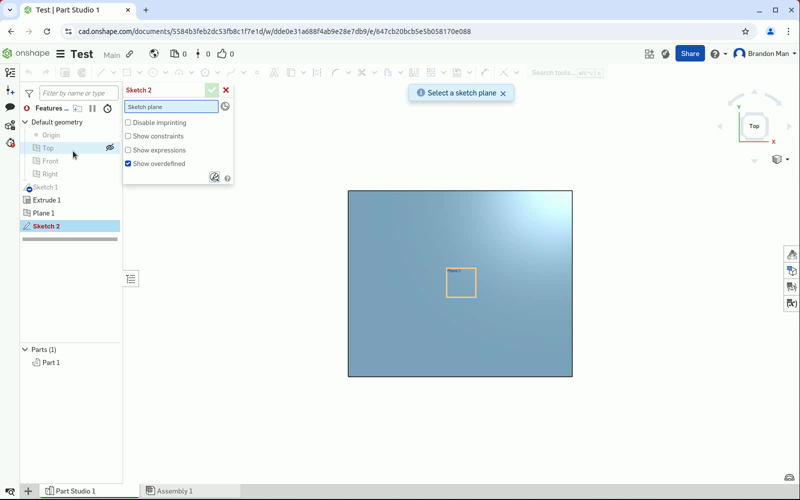
mouse_move(73, 215)
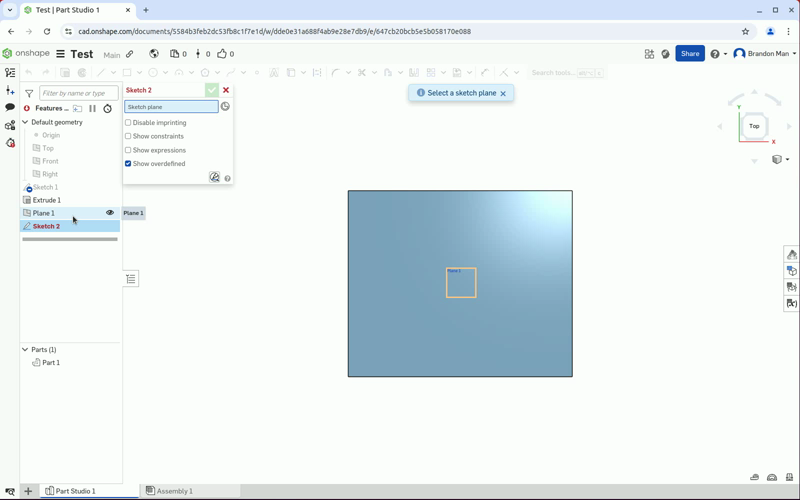
click(73, 215)
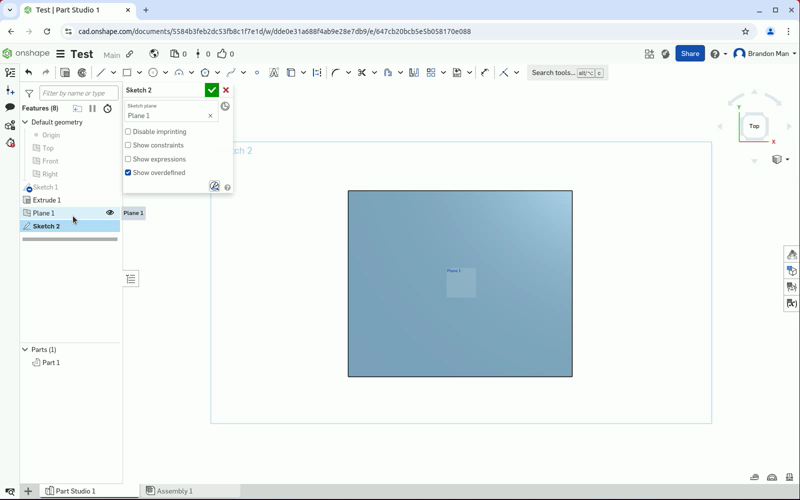
mouse_move(73, 352)
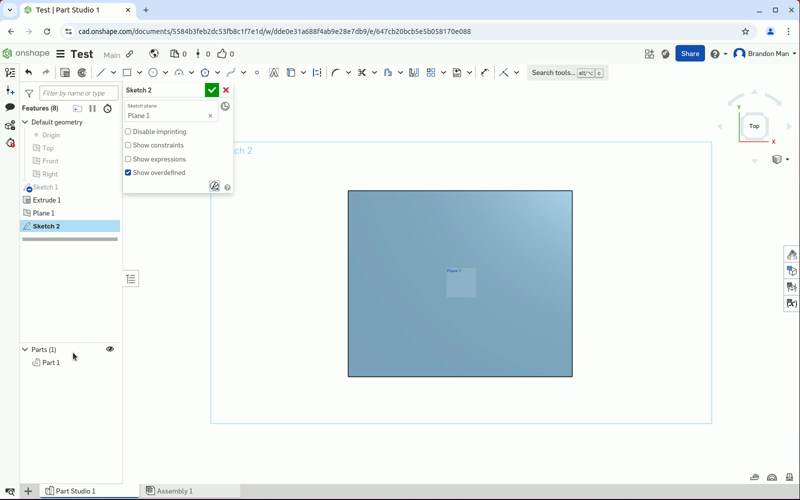
key(y)
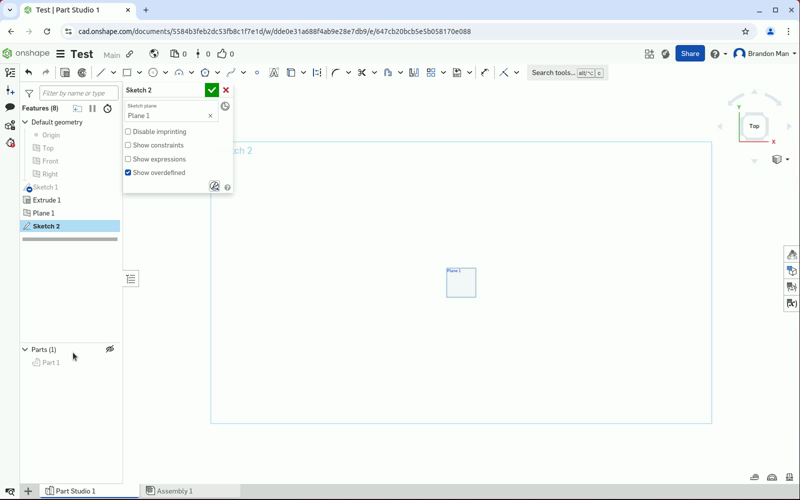
key(c)
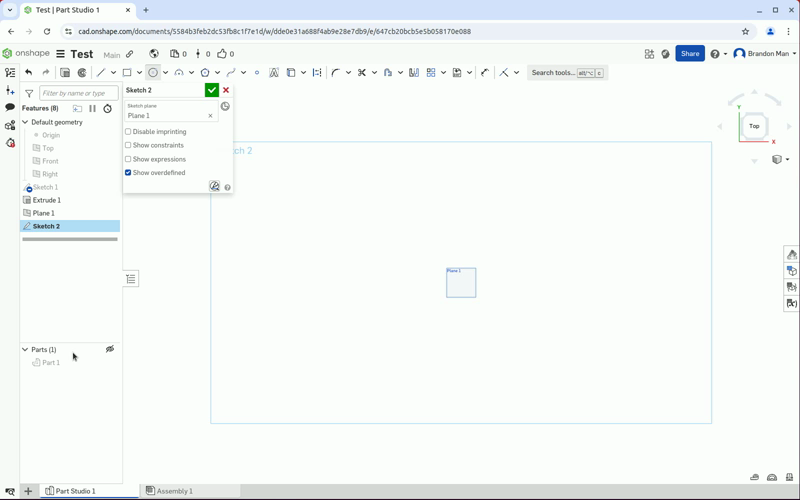
key_down(shift)
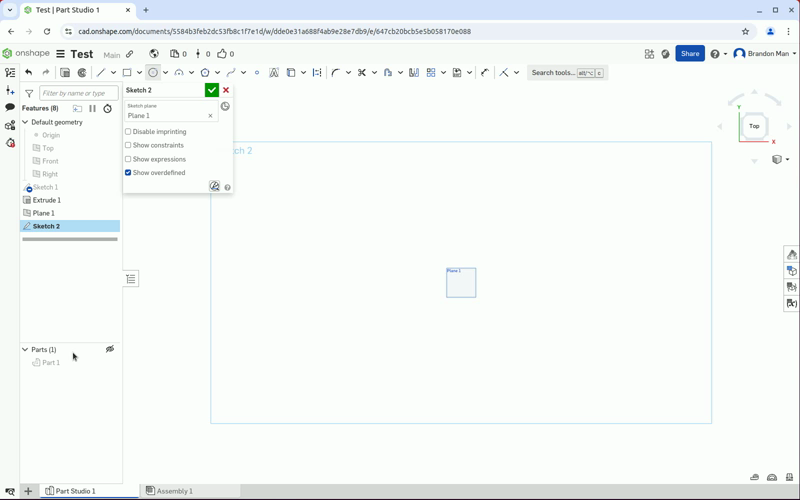
mouse_move(461, 282)
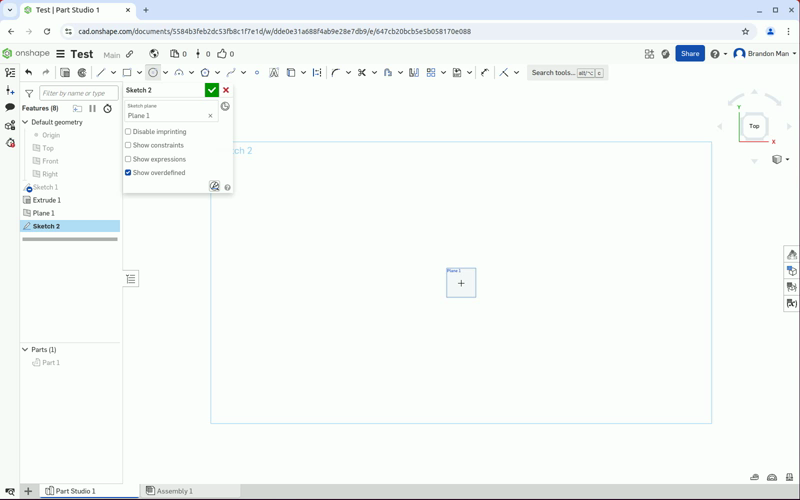
click(461, 282)
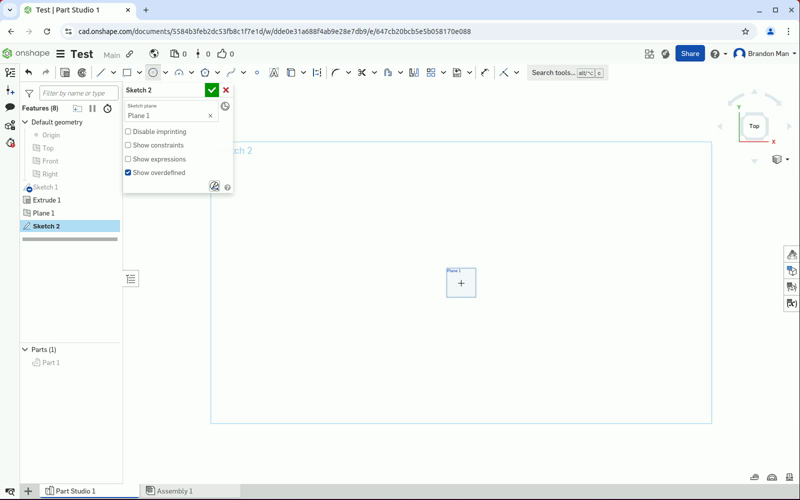
key_up(shift)
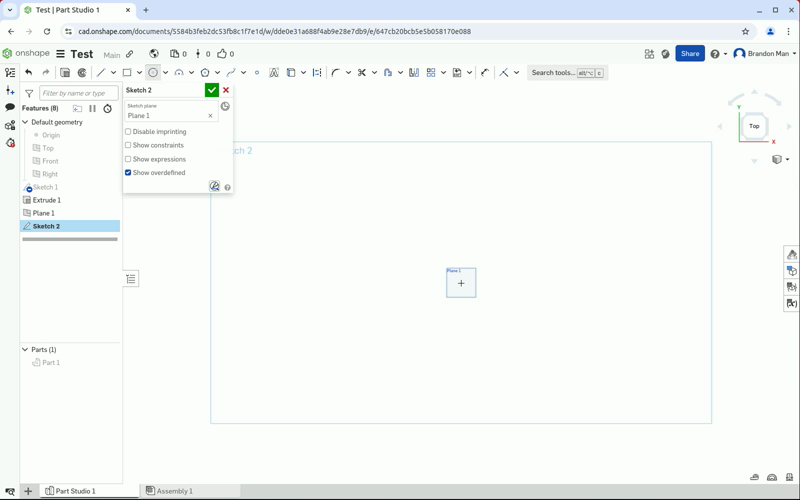
mouse_move(533, 282)
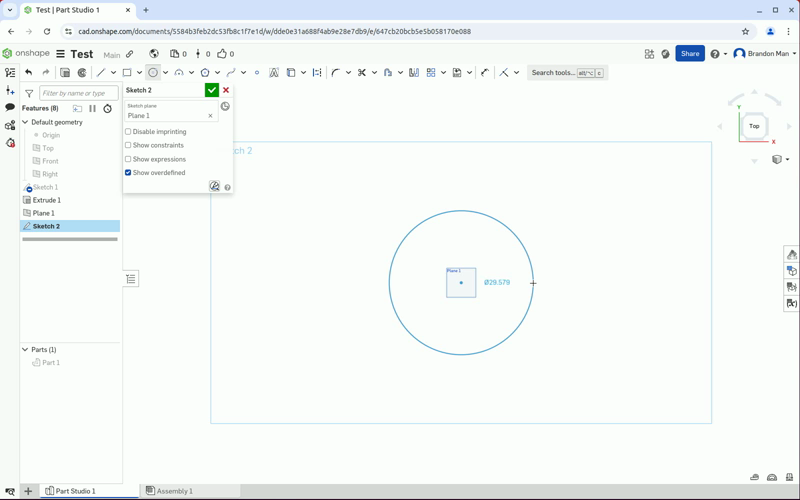
click(533, 282)
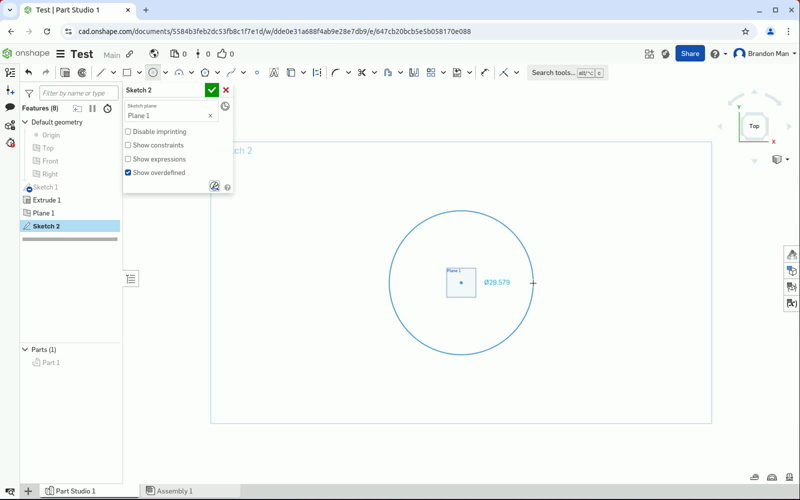
key(esc)
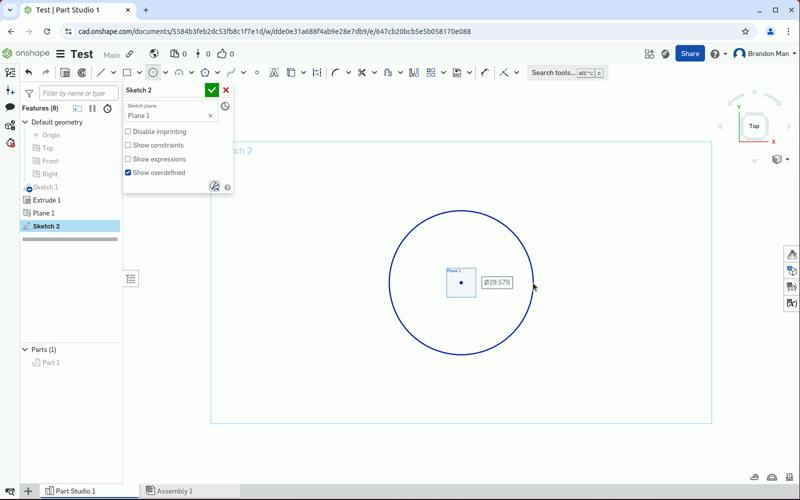
mouse_move(422, 289)
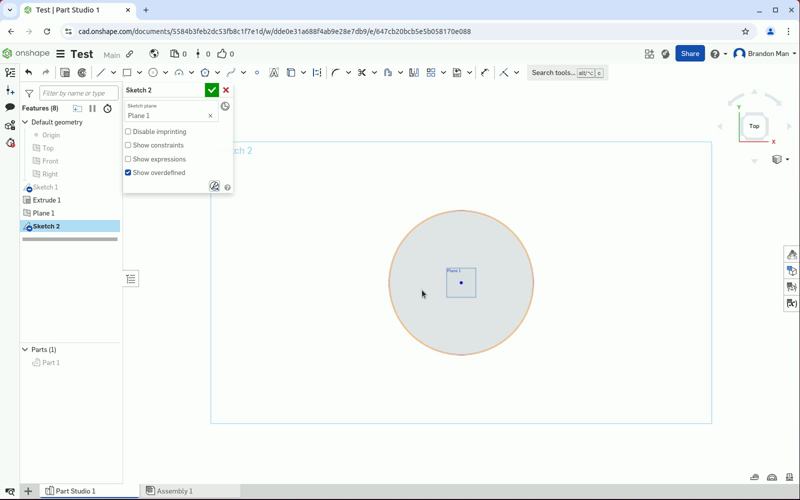
click(422, 289)
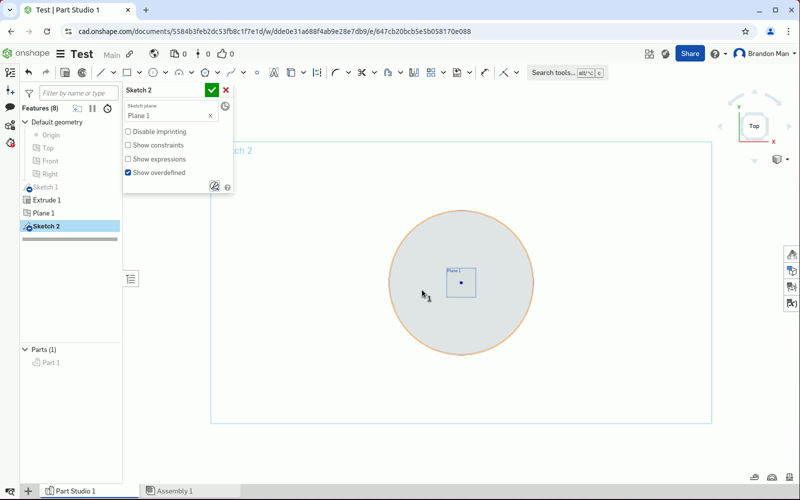
mouse_move(73, 352)
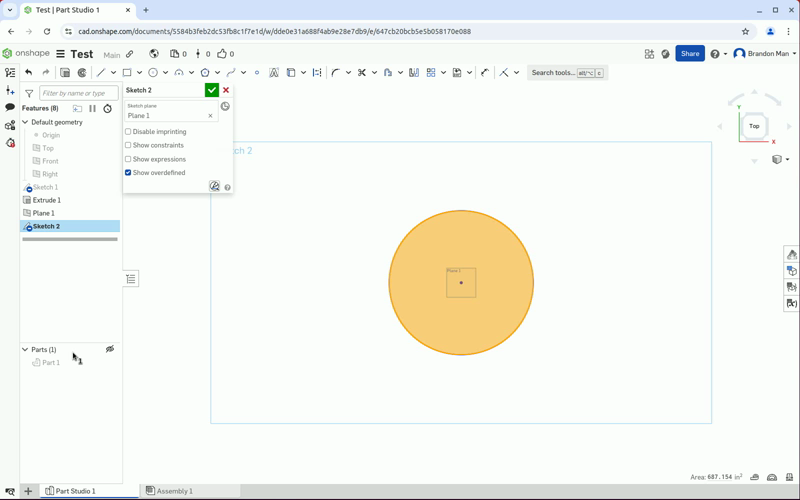
key(shift+y)
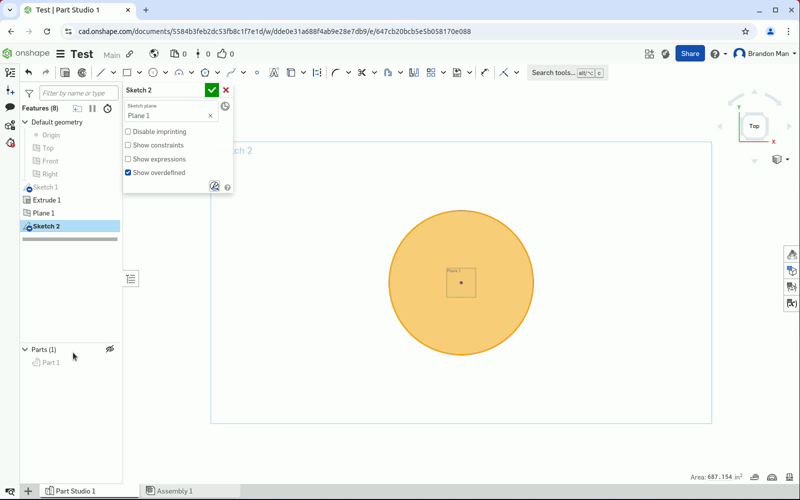
key(shift+e)
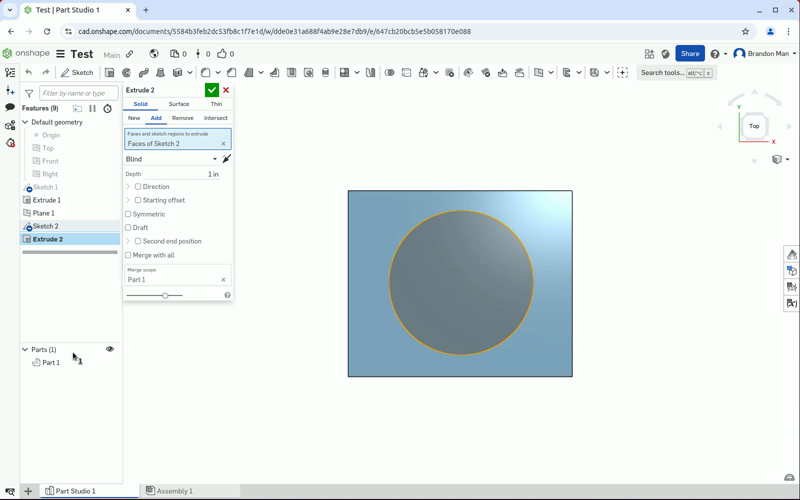
mouse_move(143, 106)
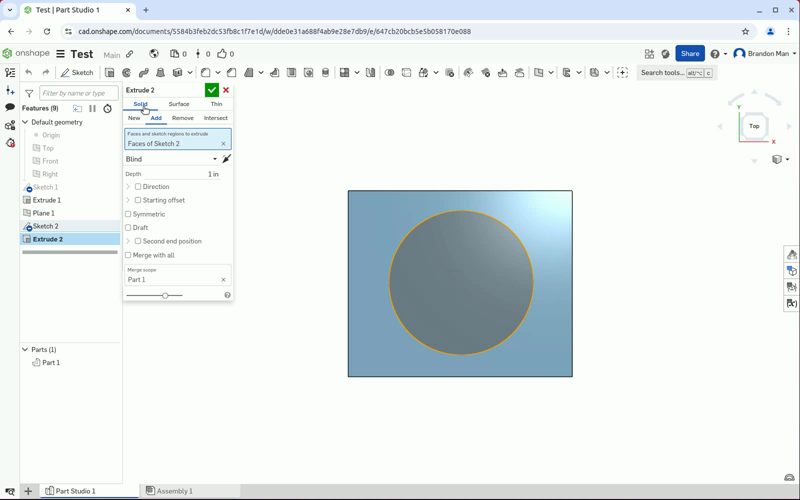
click(143, 106)
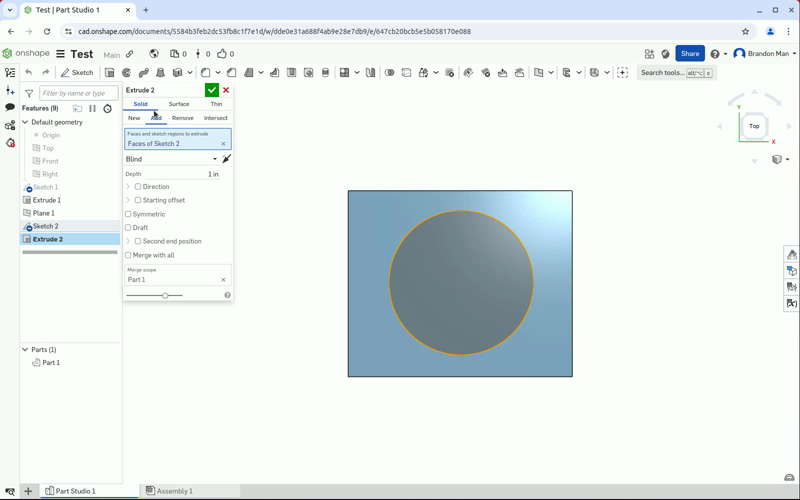
mouse_move(186, 120)
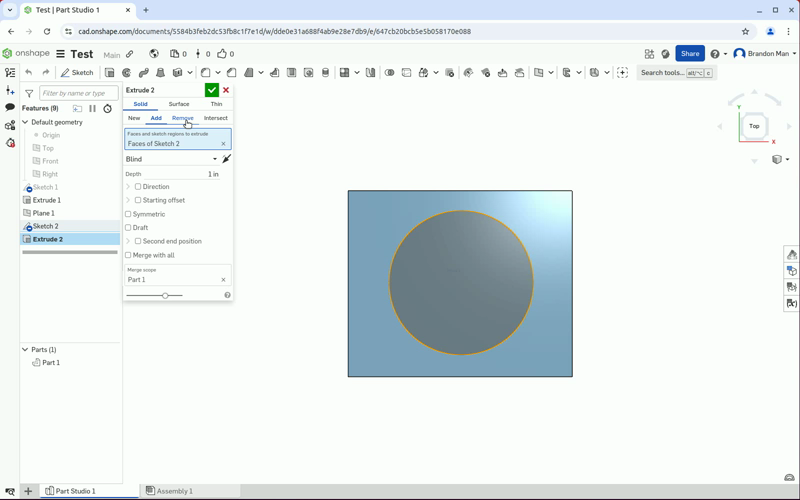
click(186, 120)
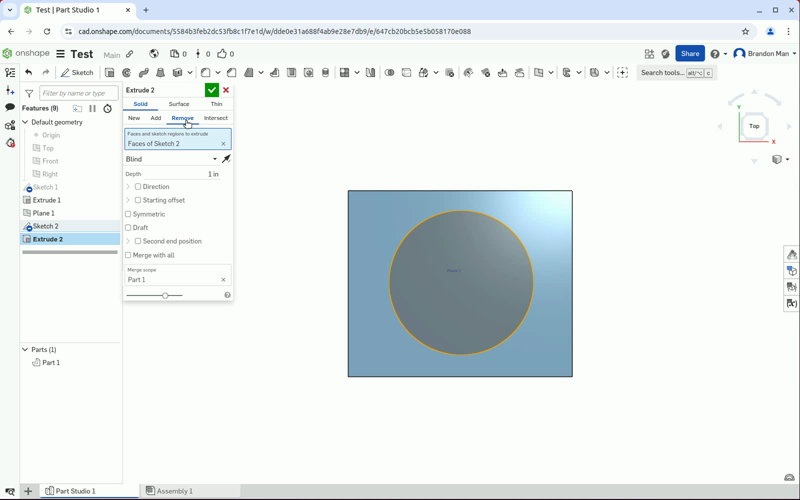
key(tab, 4)
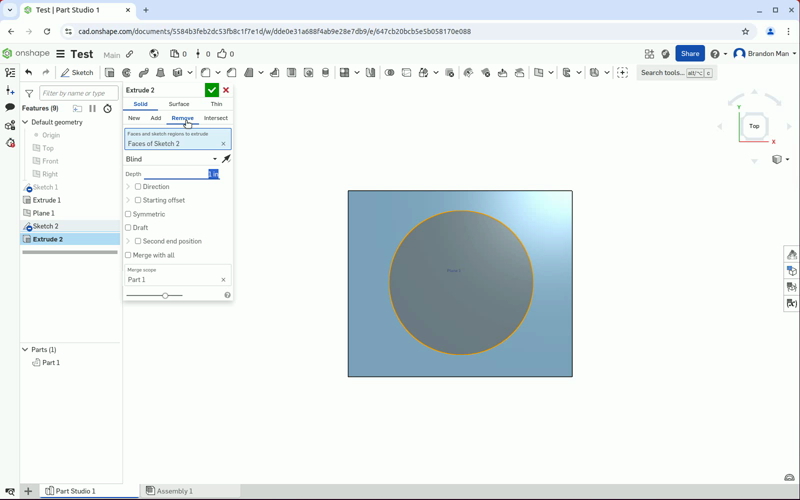
text(1.926)
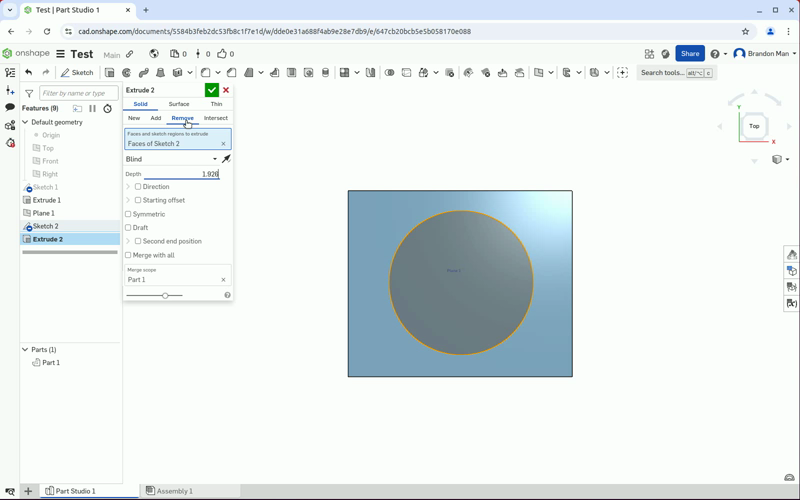
key(tab, 6)
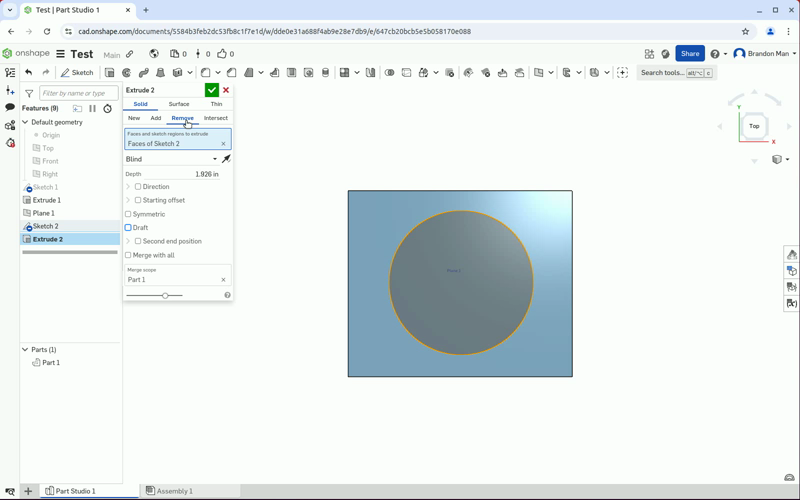
key(space)
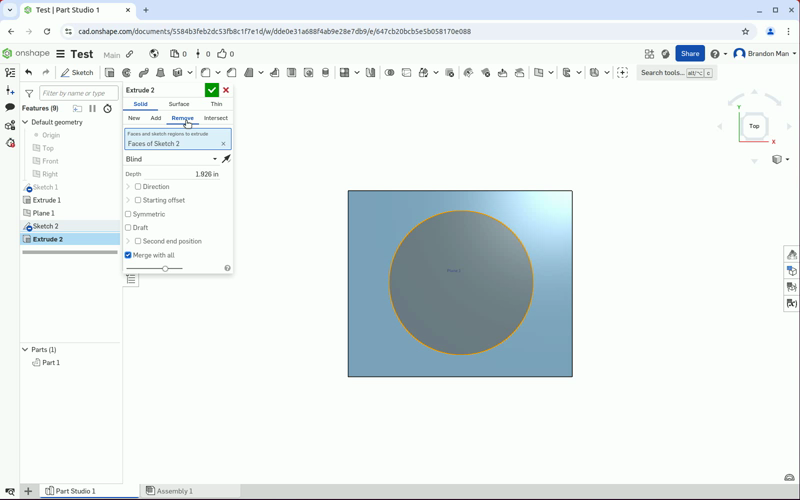
key(enter)
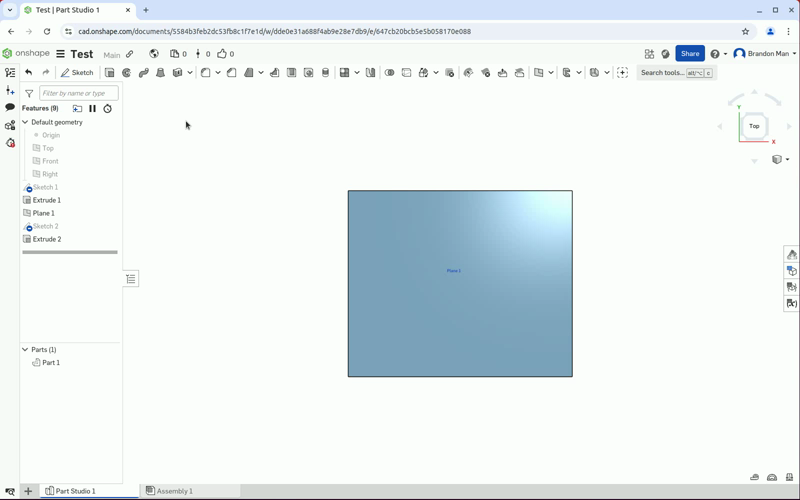
key(shift+h)
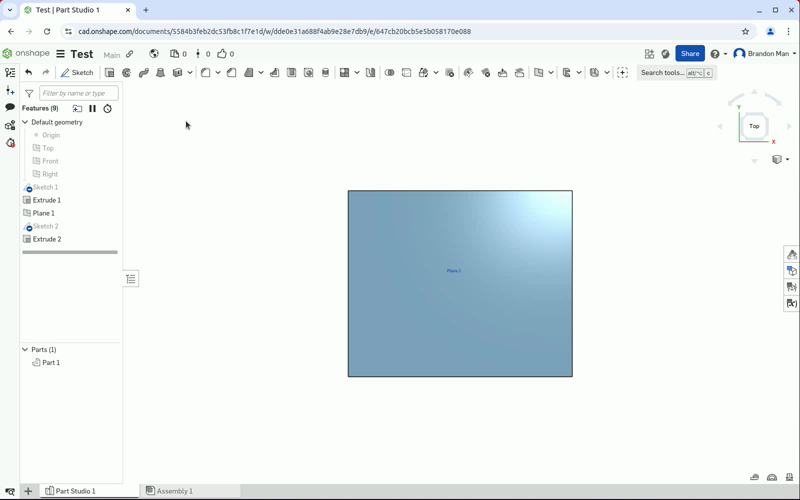
key(shift+h)
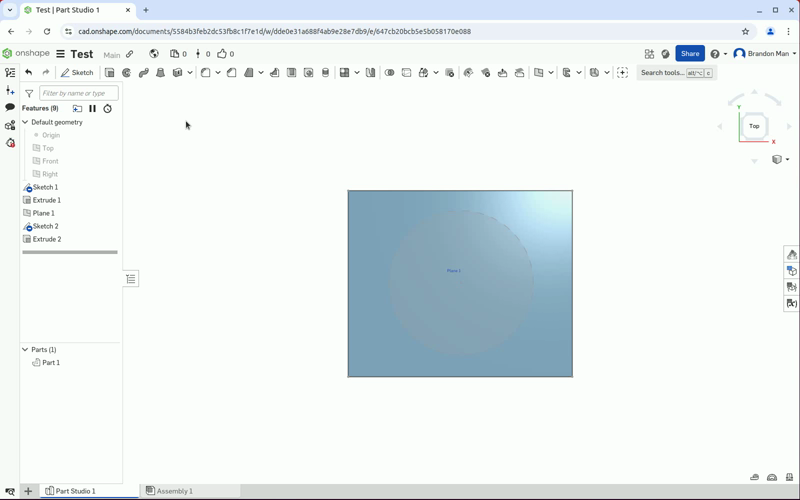
key(shift+7)
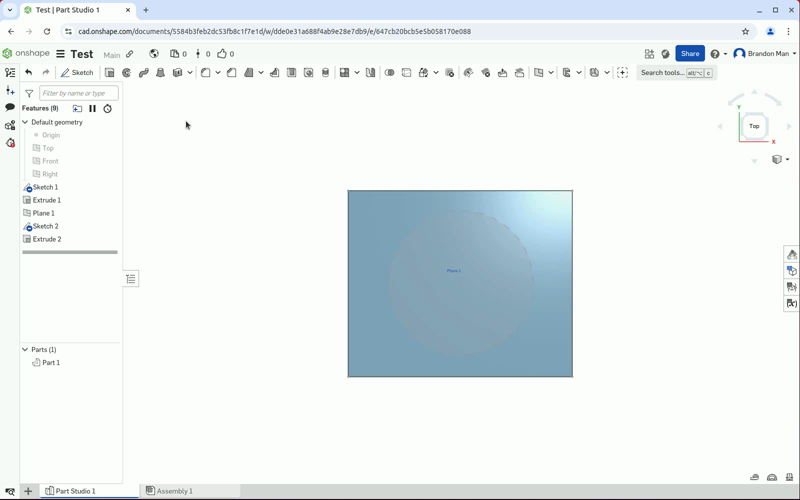
key(up, 3)
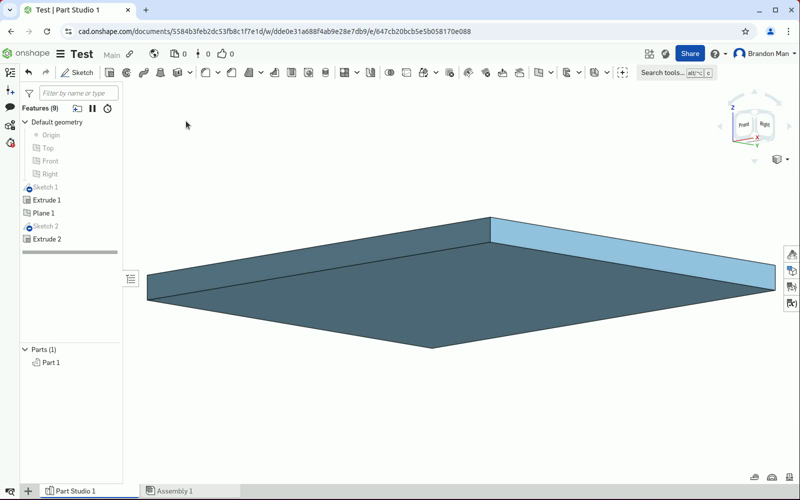
key(left, 3)
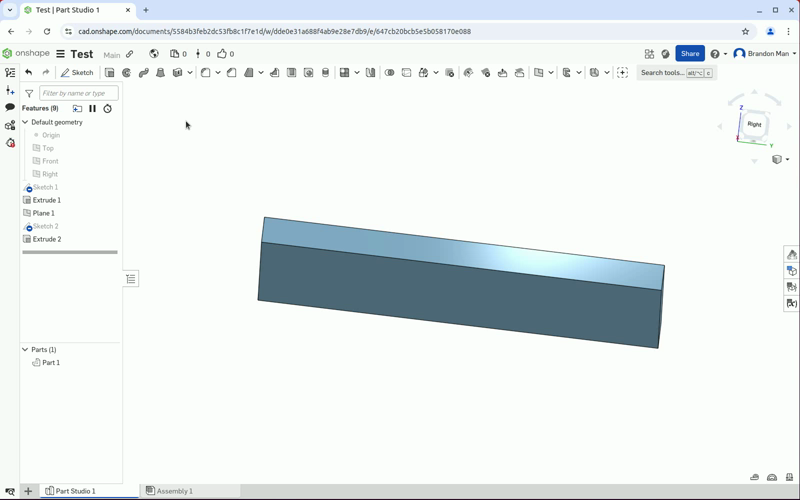
key(right, 3)
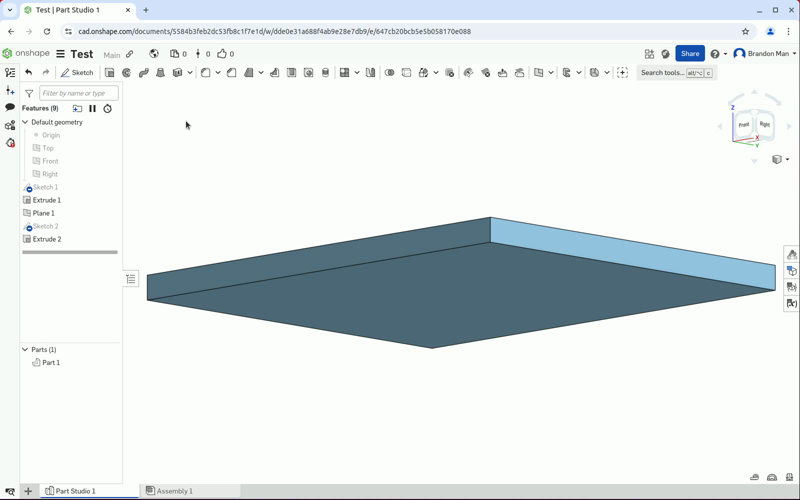
key(down, 3)
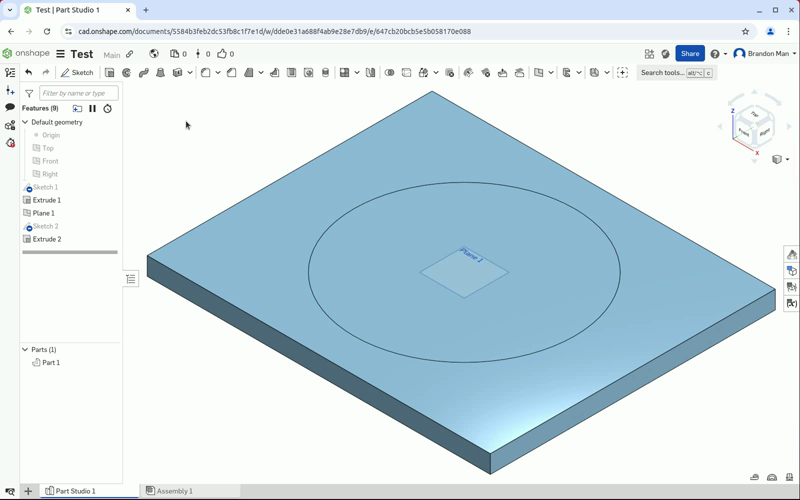
mouse_move(73, 189)
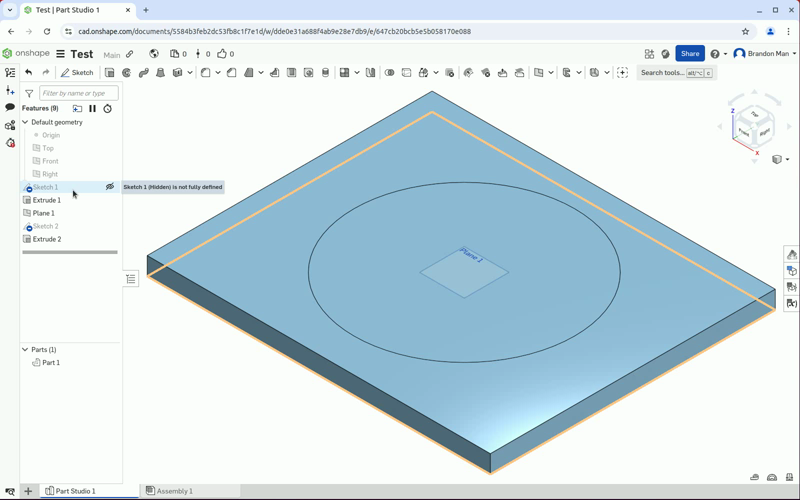
click(73, 189)